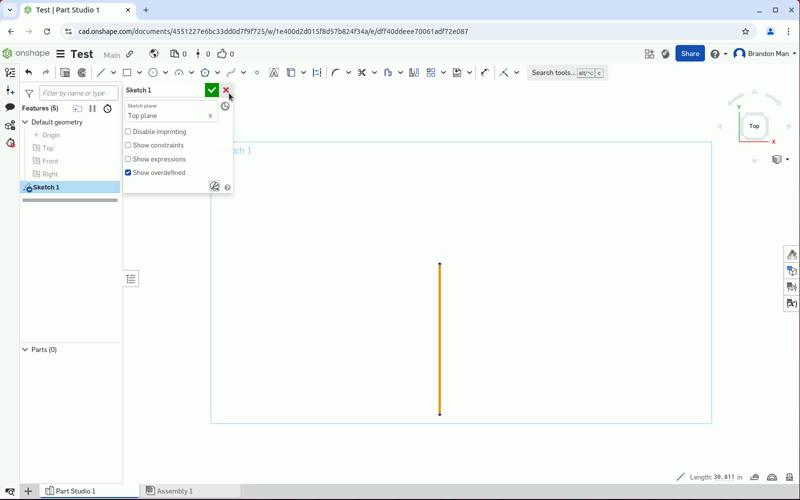
key(shift+h)
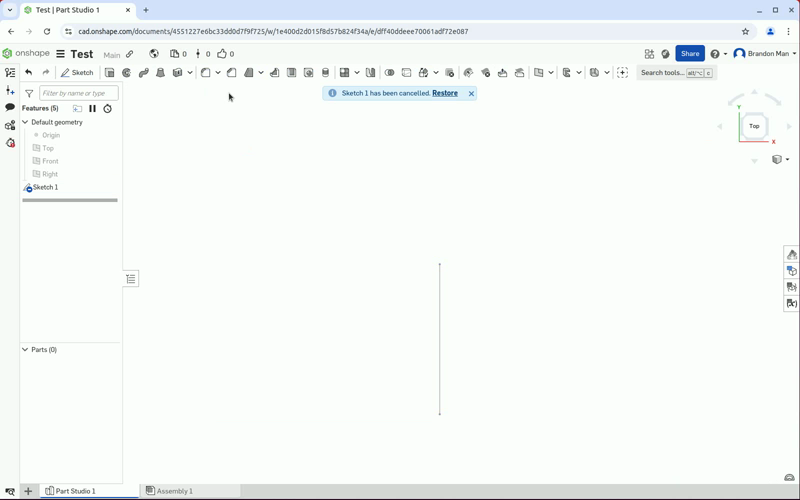
key(shift+s)
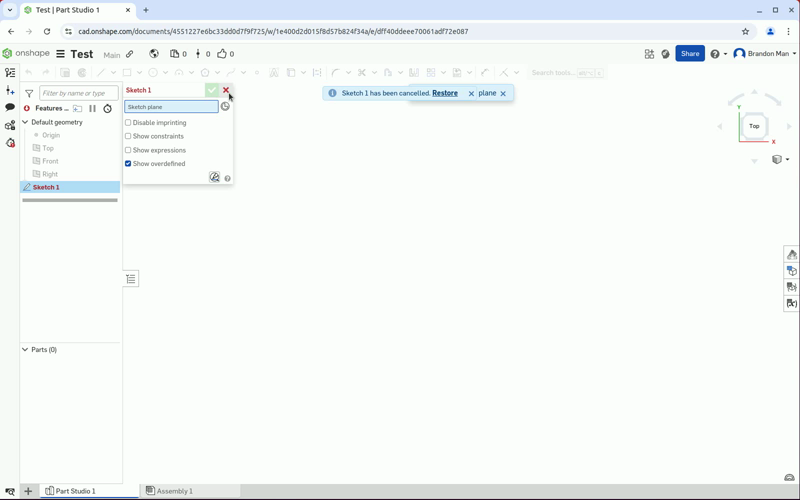
mouse_move(73, 150)
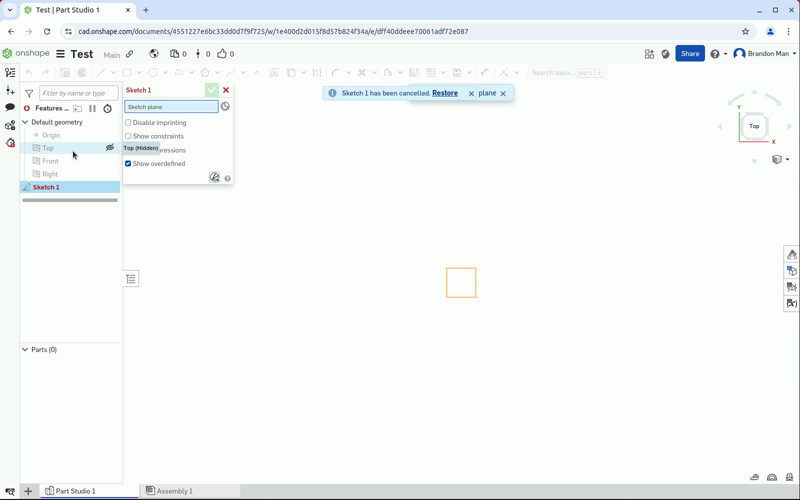
click(73, 150)
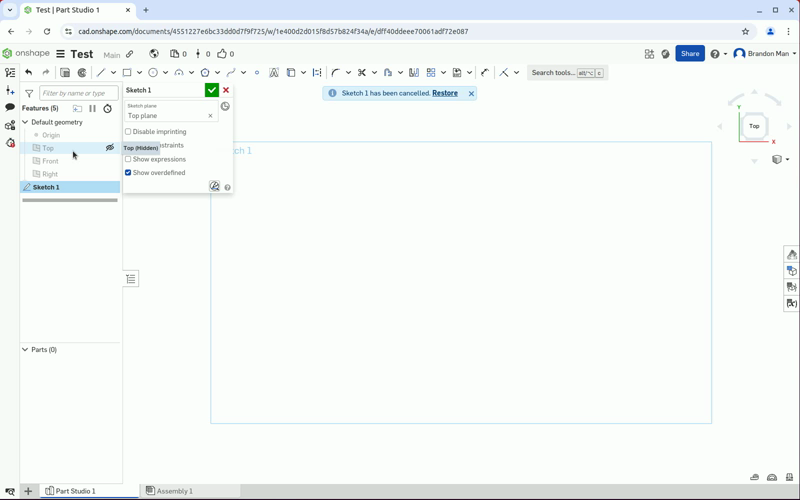
mouse_move(73, 352)
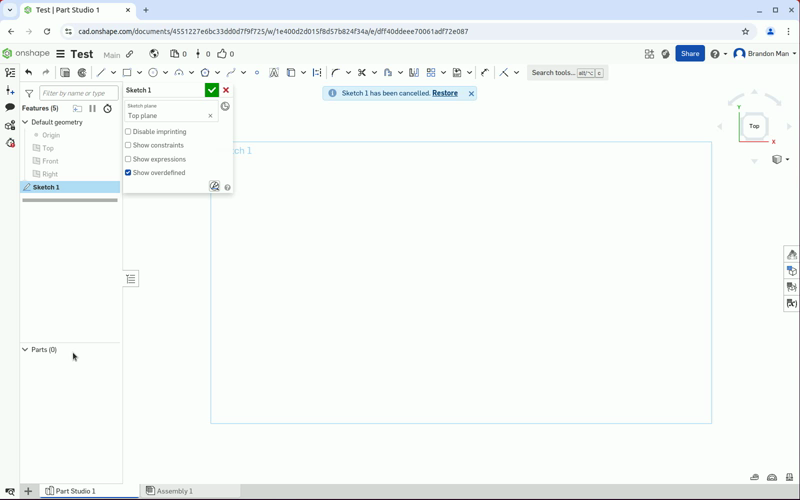
key(y)
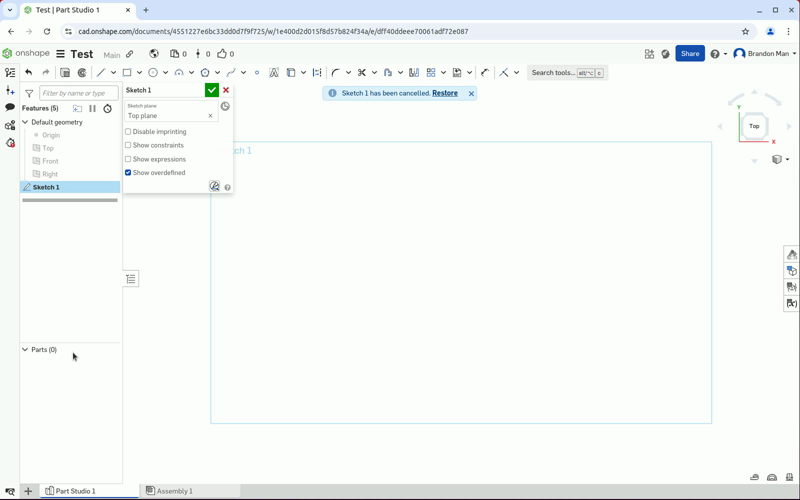
key(l)
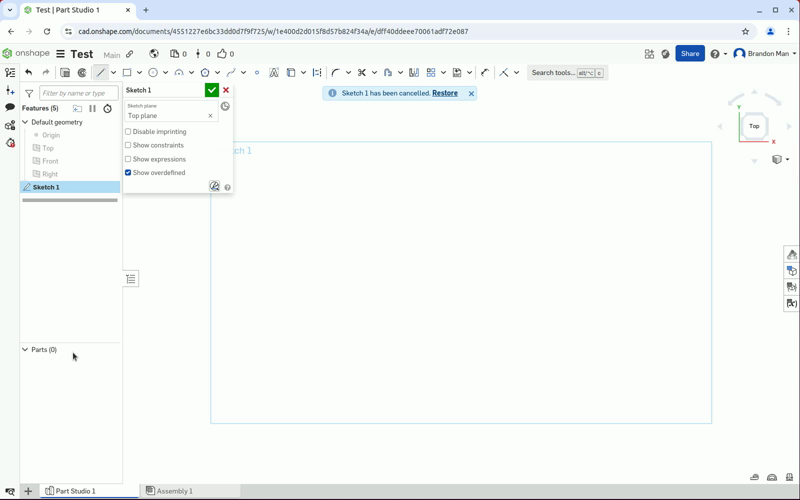
key_down(shift)
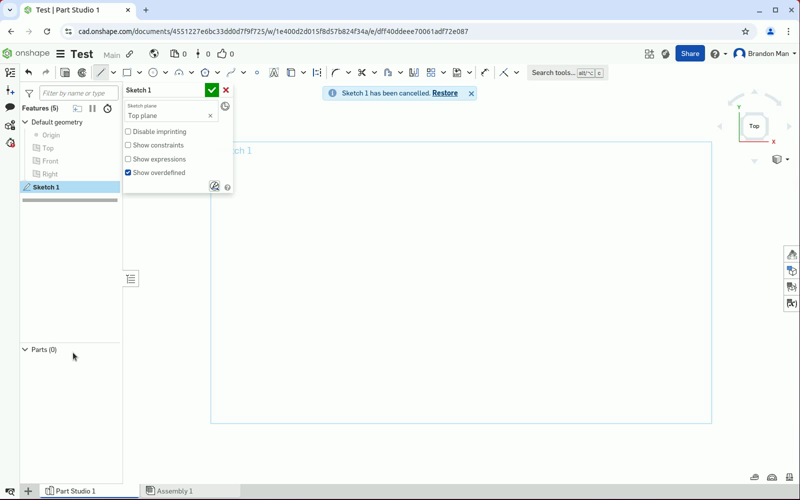
mouse_move(376, 381)
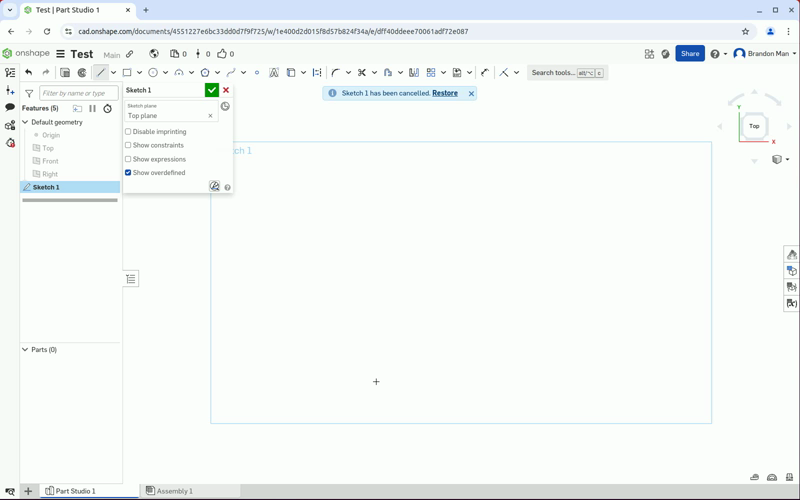
click(376, 381)
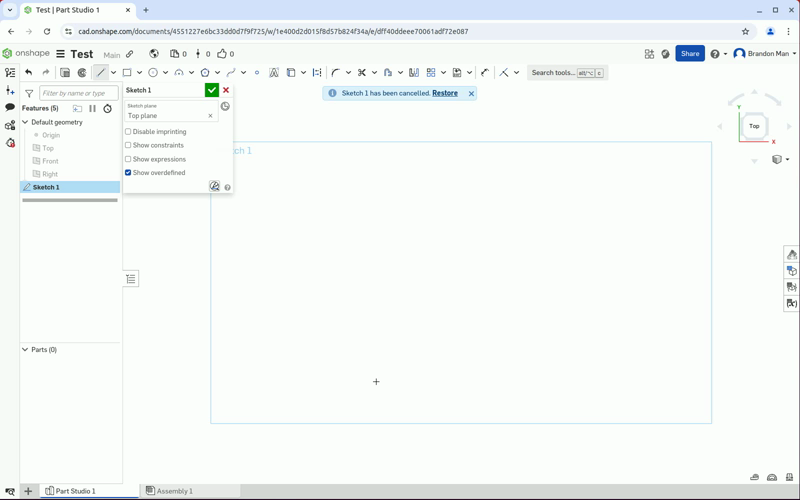
key_up(shift)
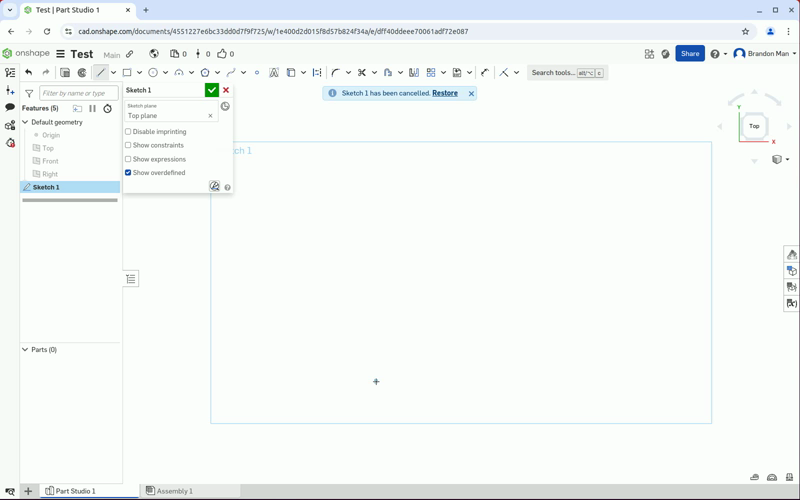
key_down(shift)
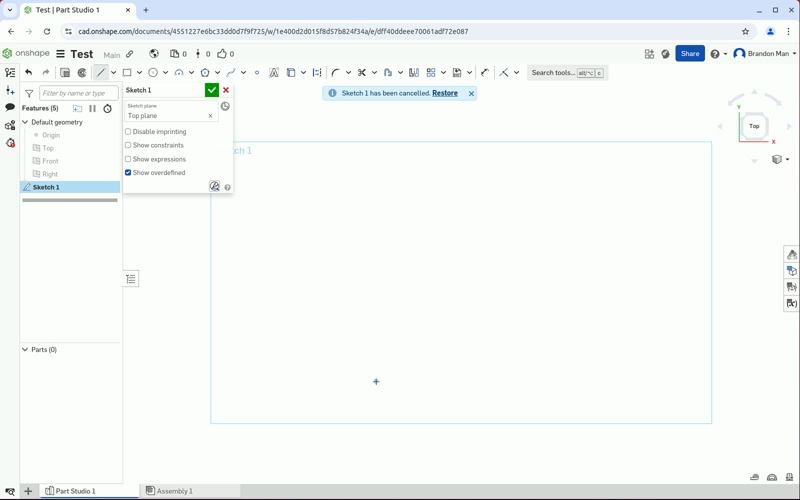
mouse_move(543, 381)
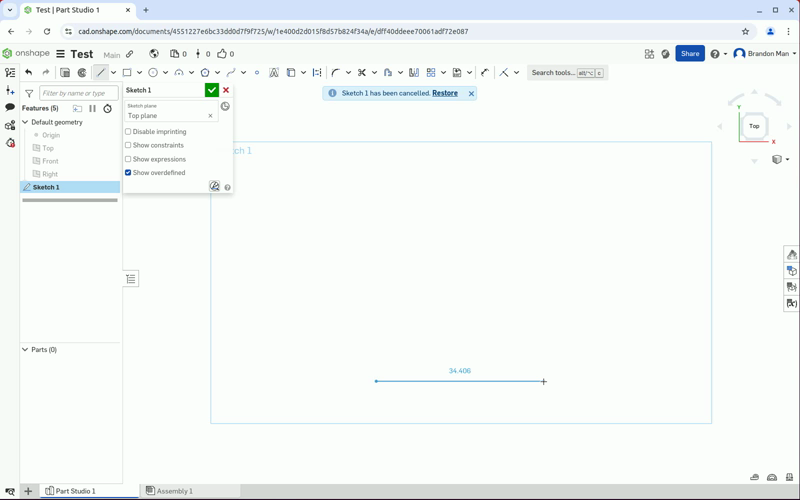
click(543, 381)
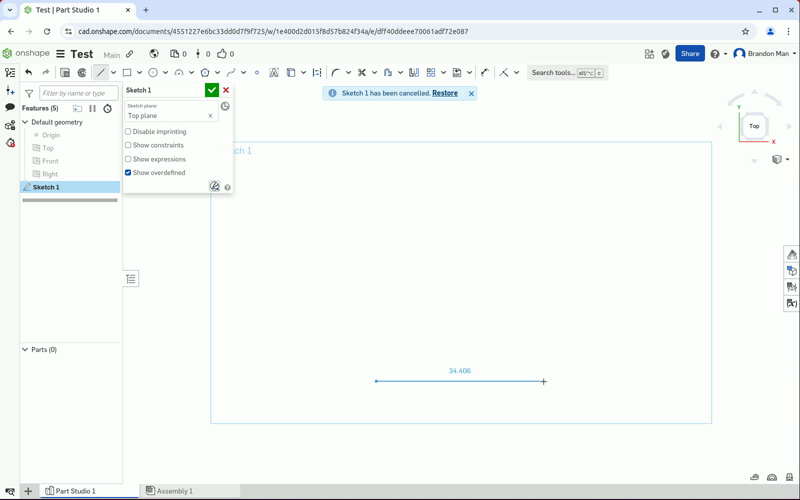
key_up(shift)
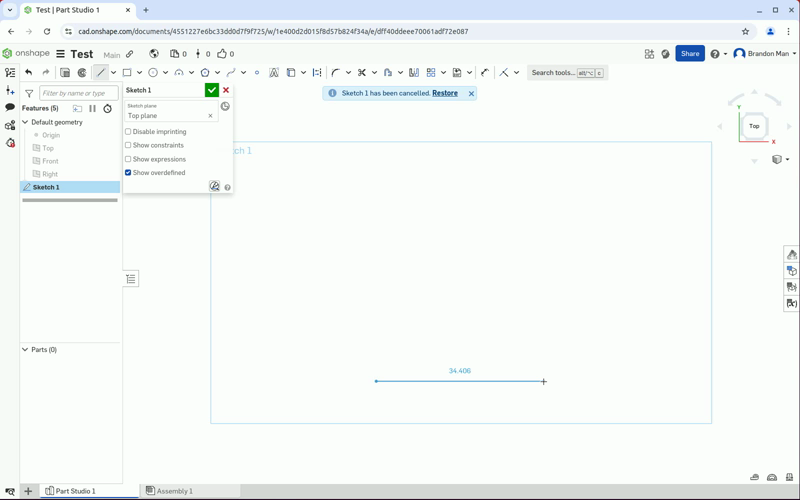
key_down(shift)
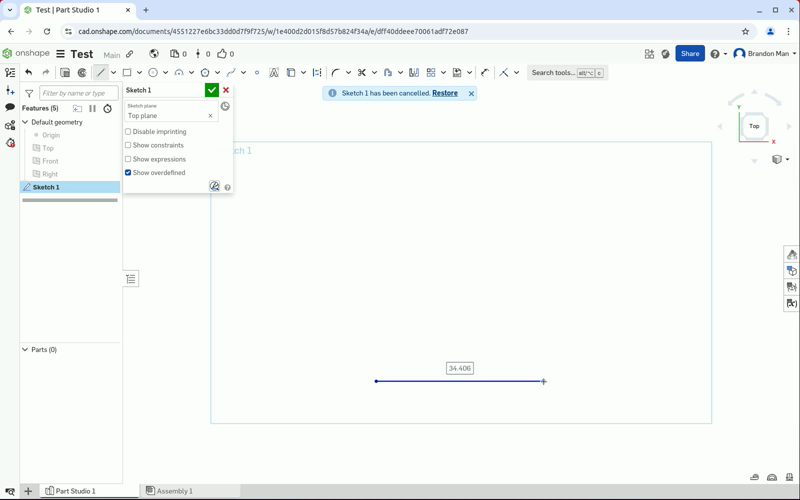
mouse_move(543, 185)
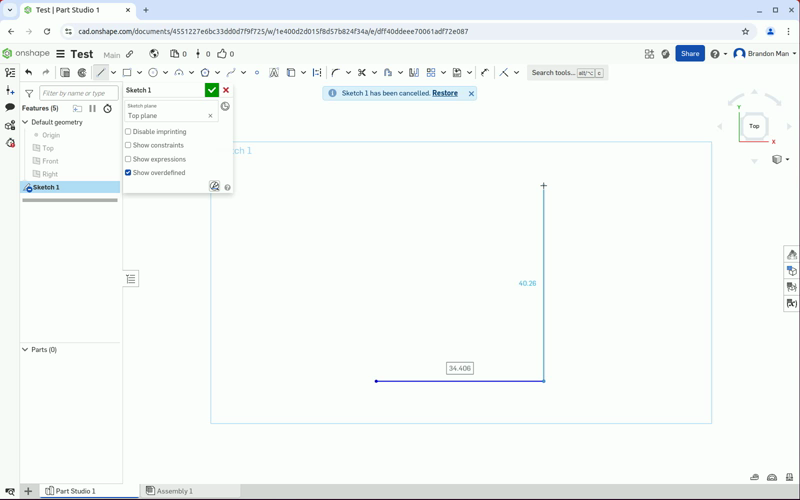
click(543, 185)
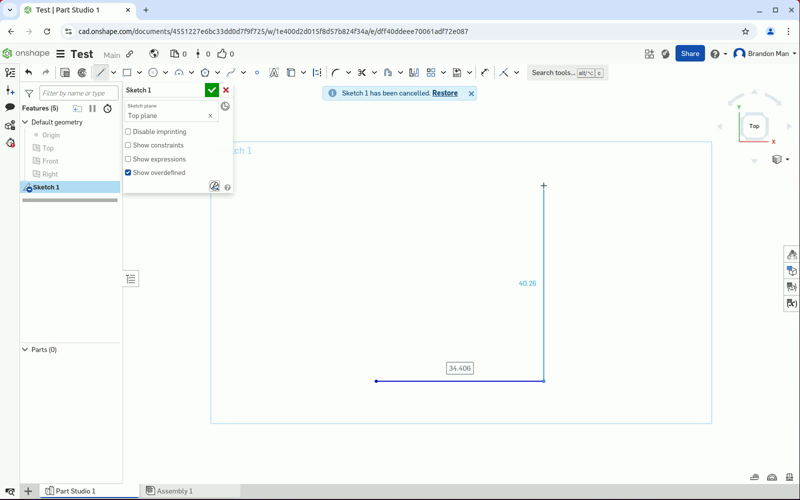
key_up(shift)
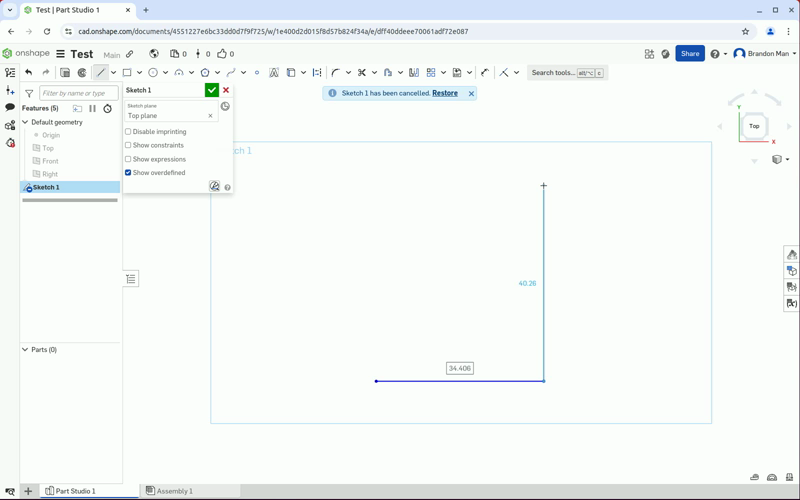
key_down(shift)
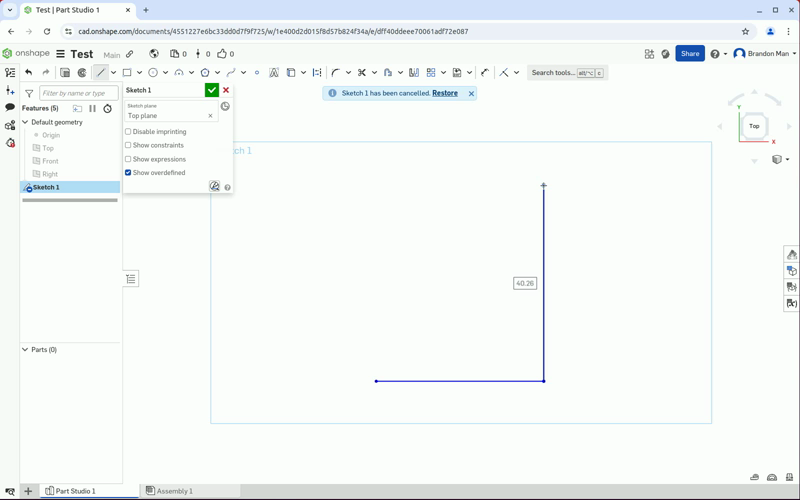
mouse_move(376, 185)
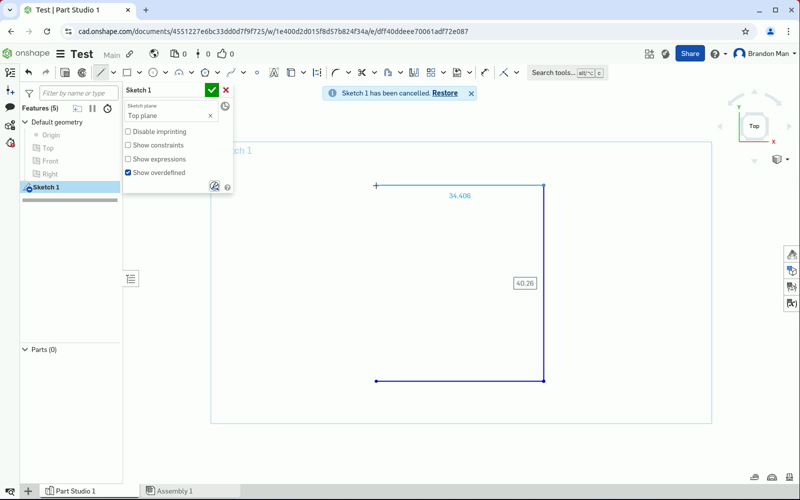
click(376, 185)
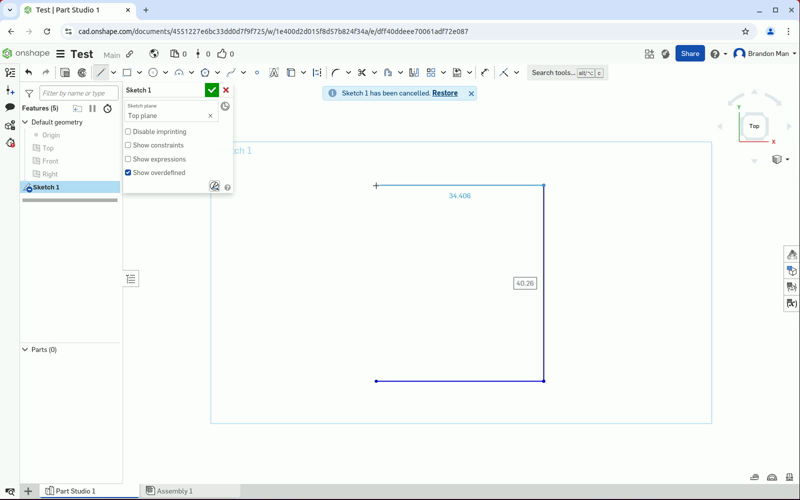
key_up(shift)
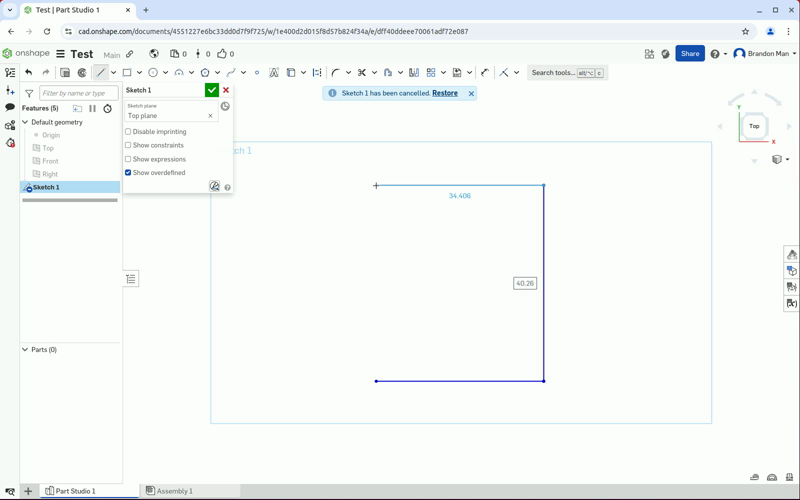
key_down(shift)
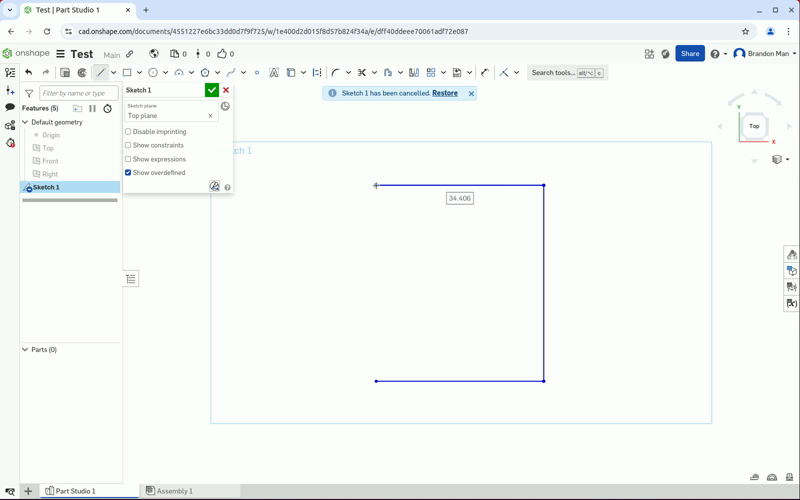
mouse_move(376, 381)
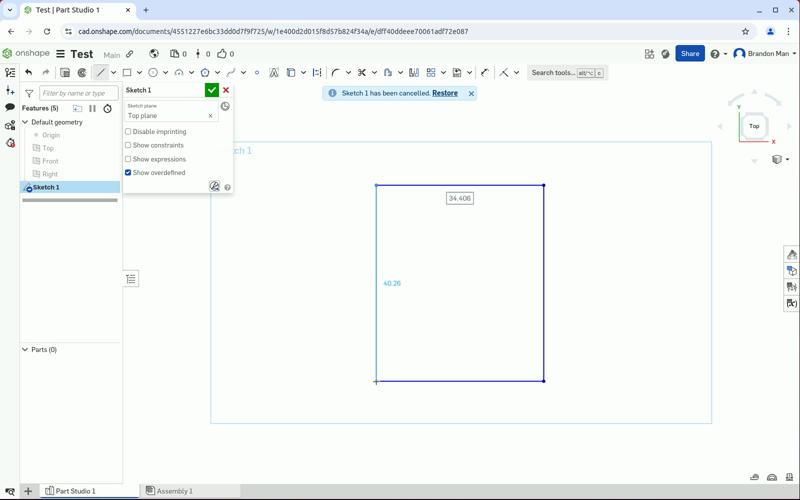
key_up(shift)
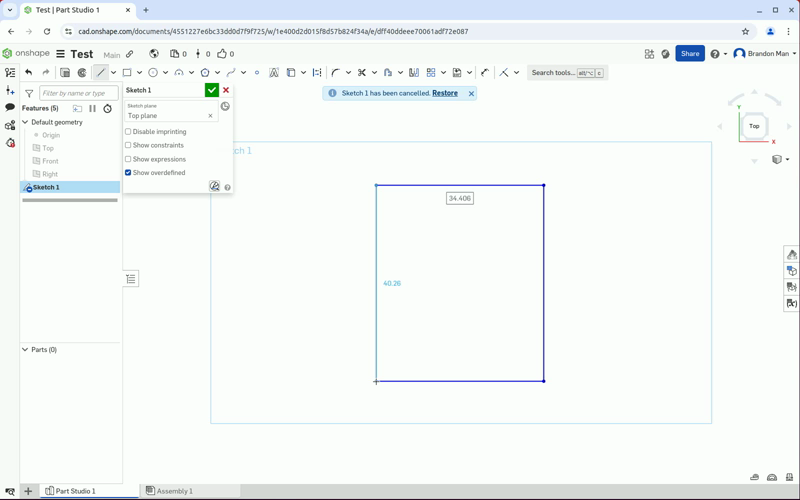
click(376, 381)
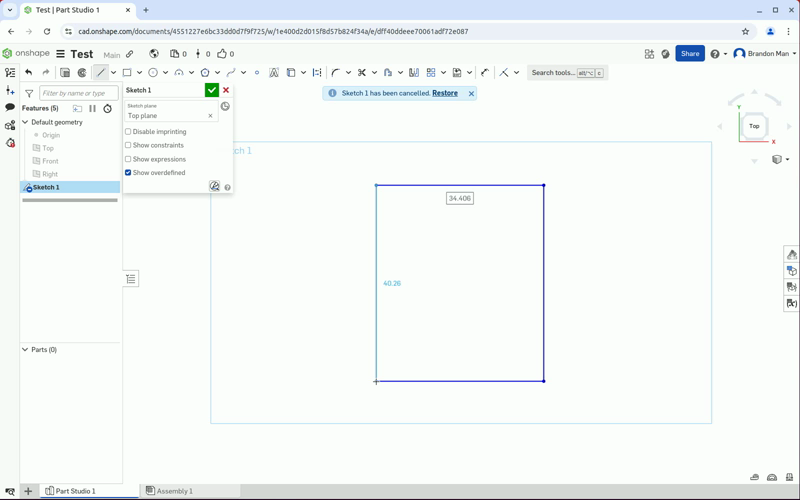
key(esc)
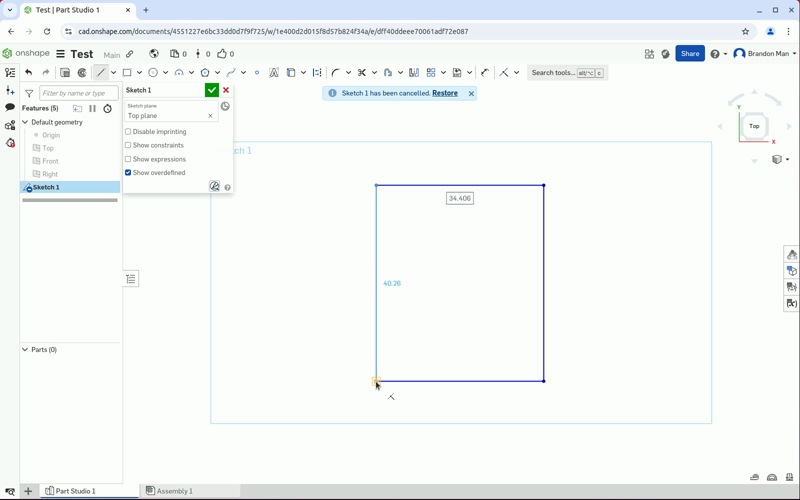
key(c)
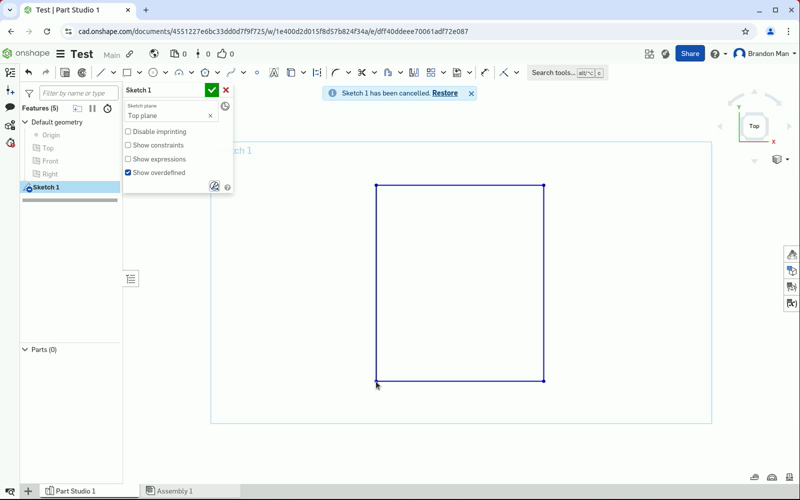
key_down(shift)
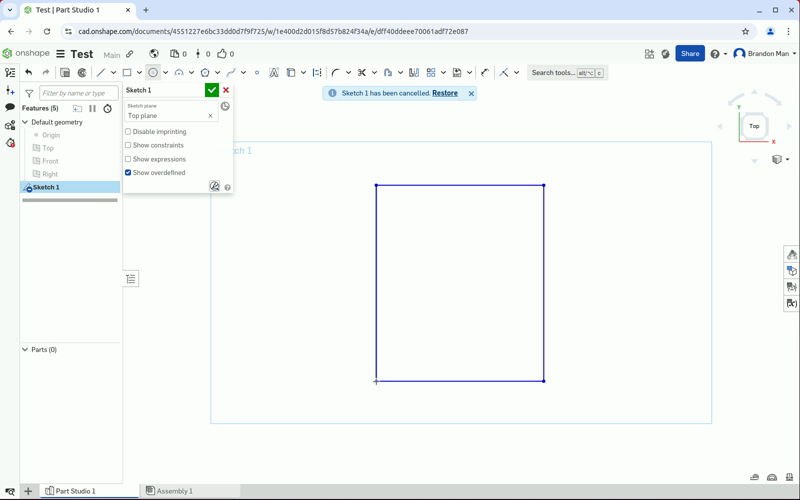
mouse_move(461, 282)
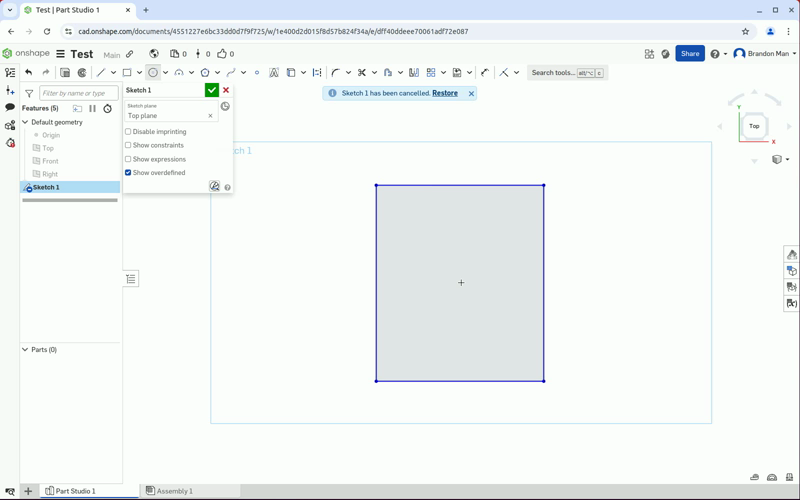
click(461, 282)
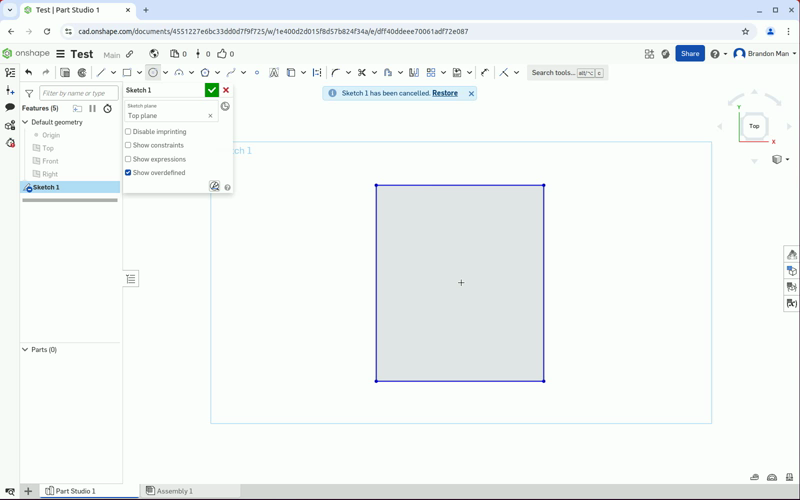
key_up(shift)
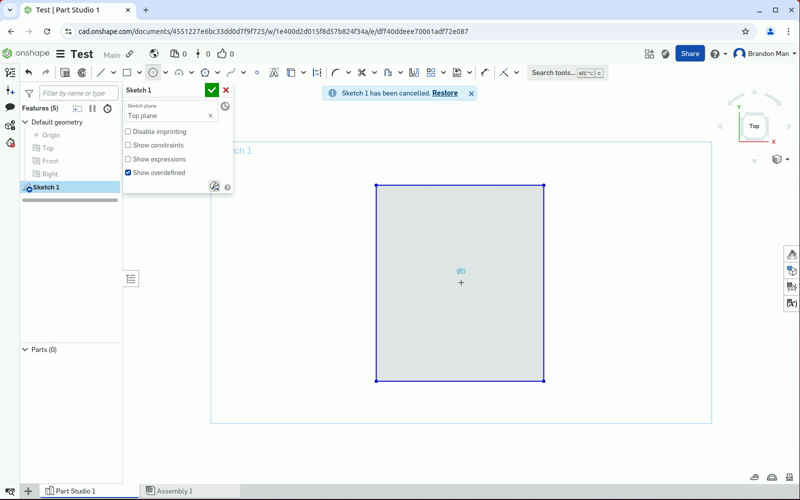
mouse_move(506, 282)
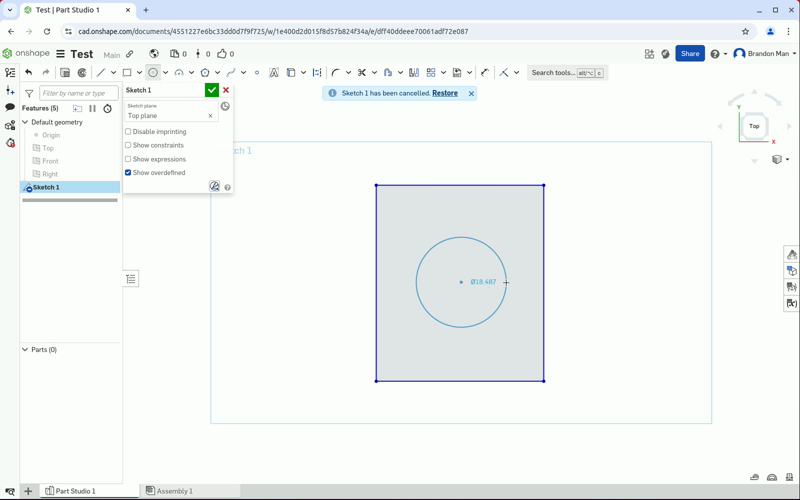
click(506, 282)
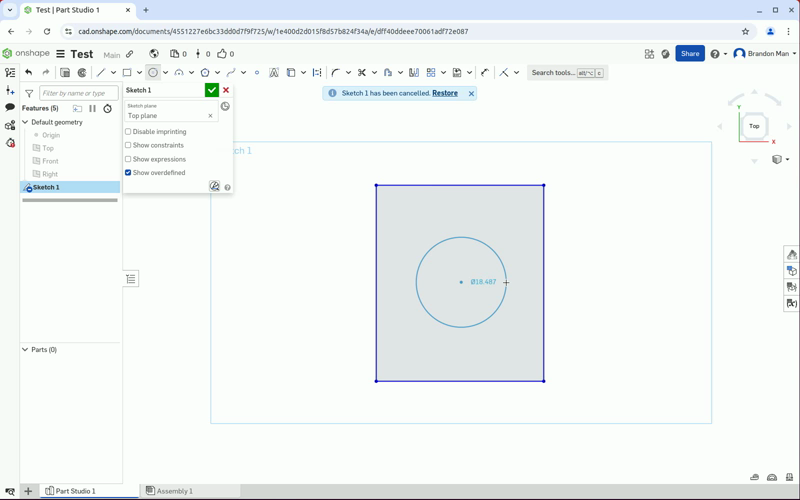
key(esc)
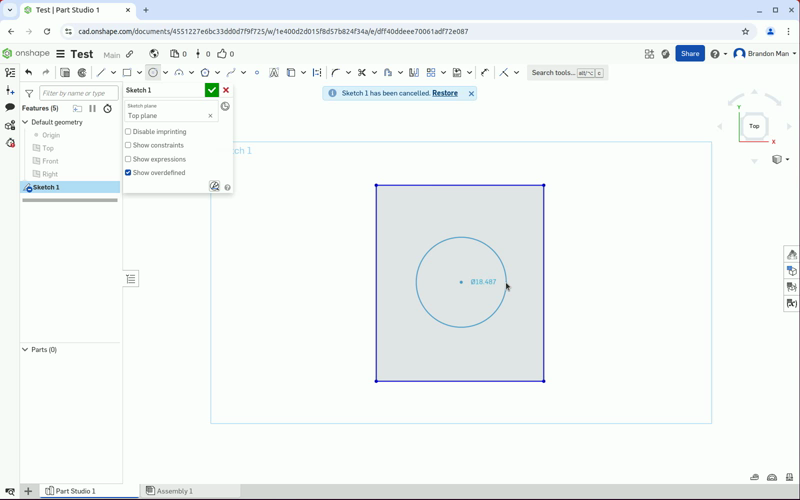
mouse_move(400, 339)
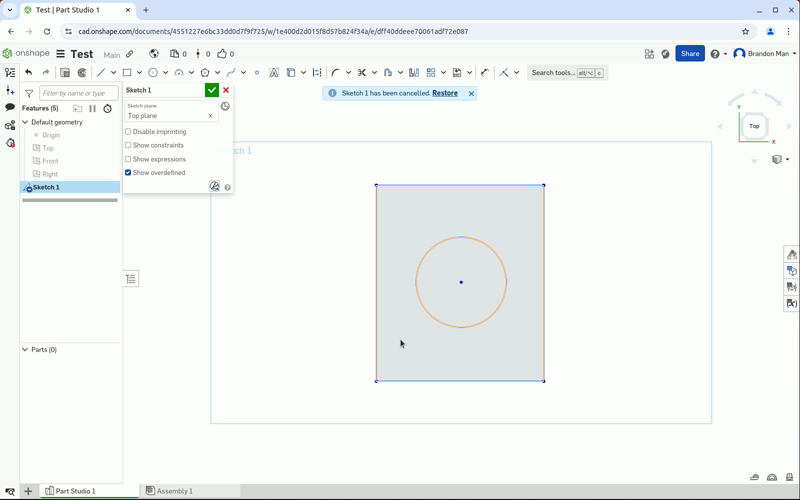
click(400, 339)
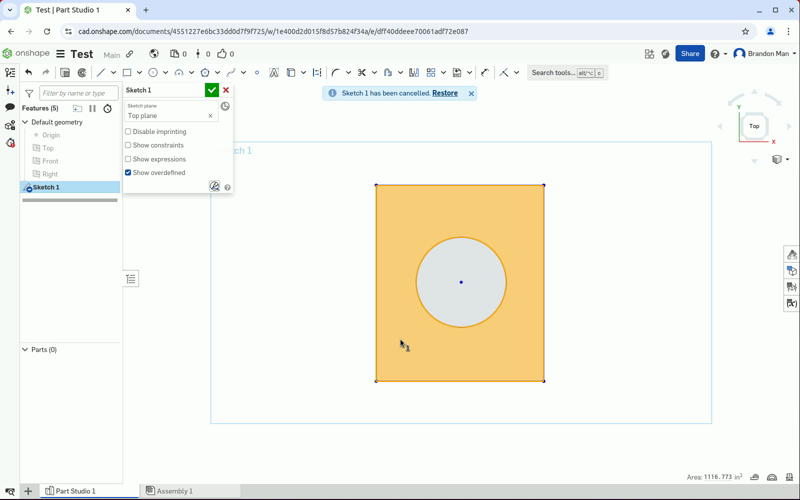
mouse_move(73, 352)
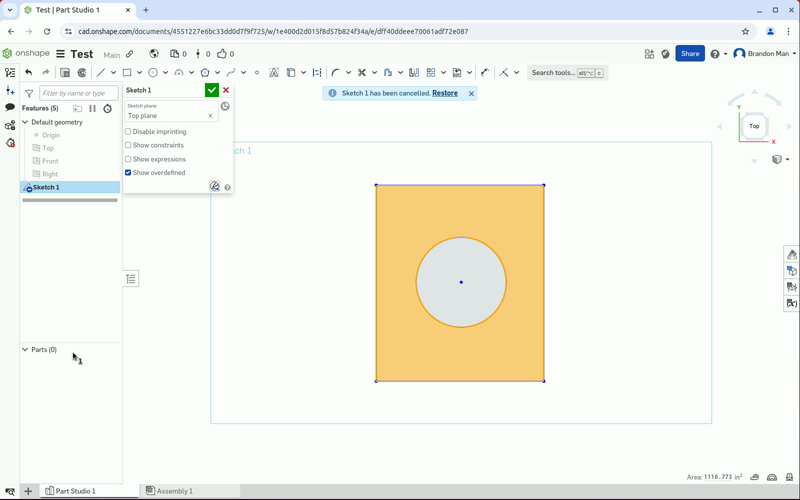
key(shift+y)
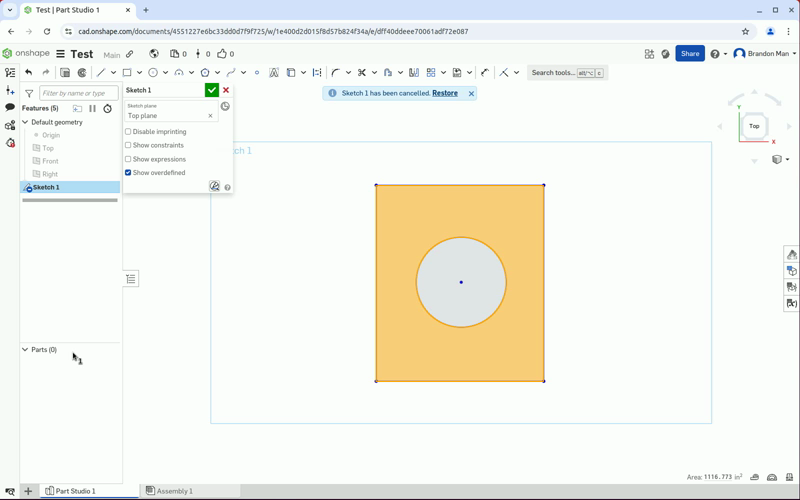
key(shift+e)
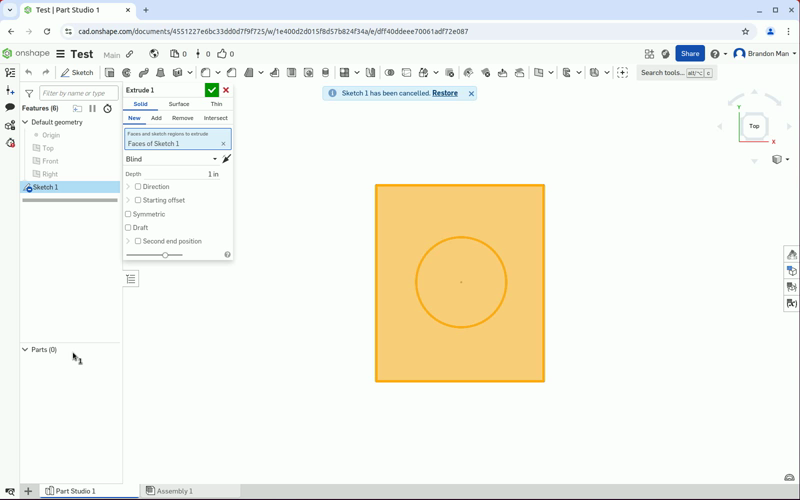
mouse_move(143, 106)
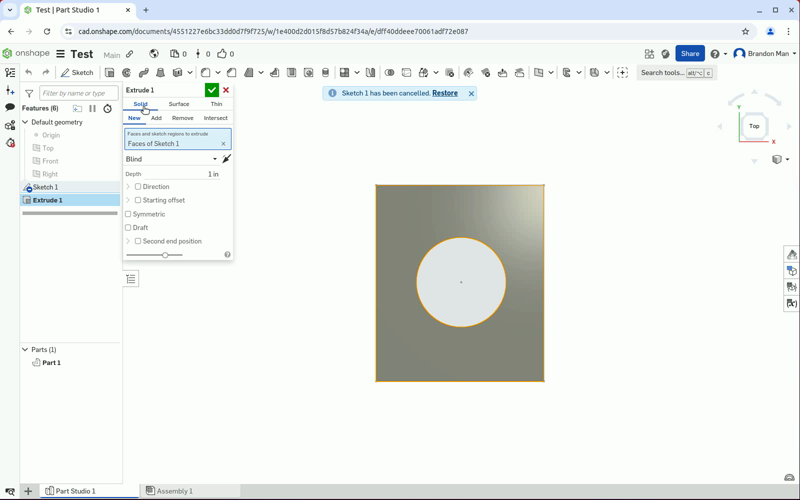
click(143, 106)
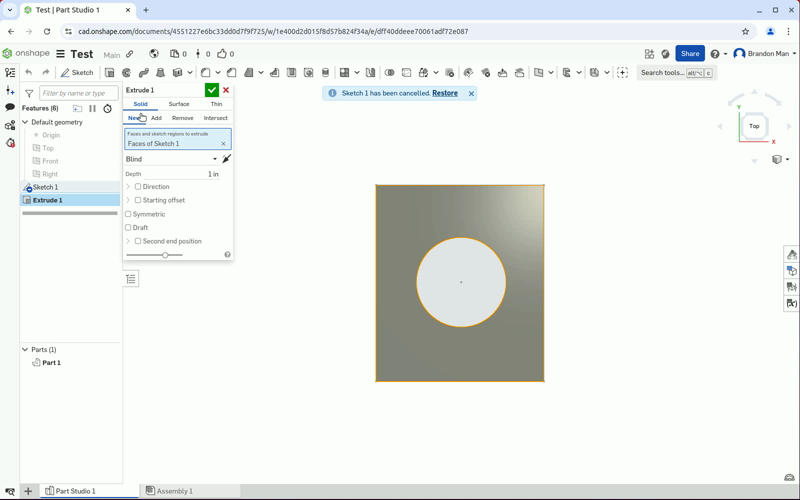
mouse_move(137, 120)
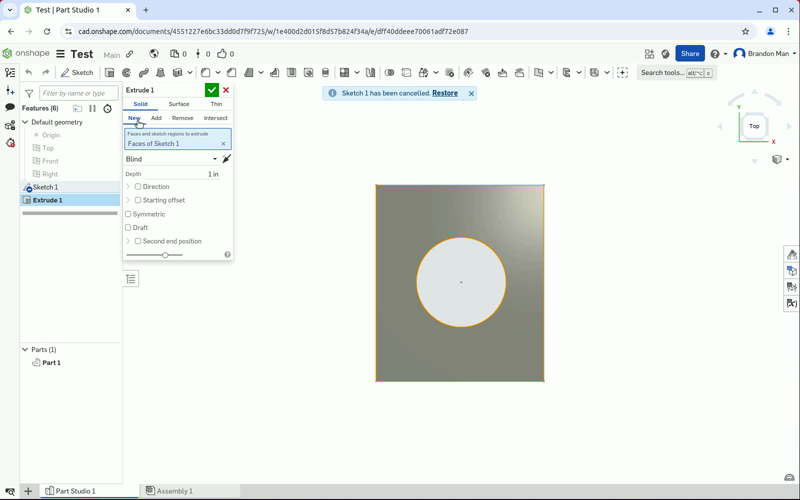
click(137, 120)
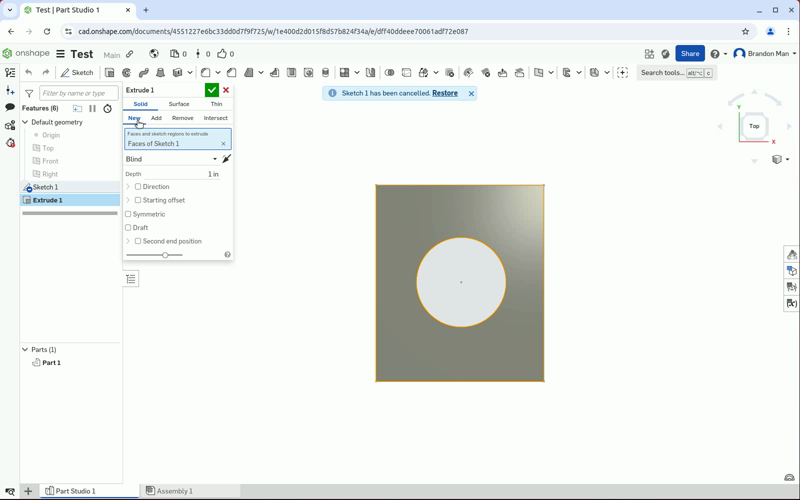
key(tab, 4)
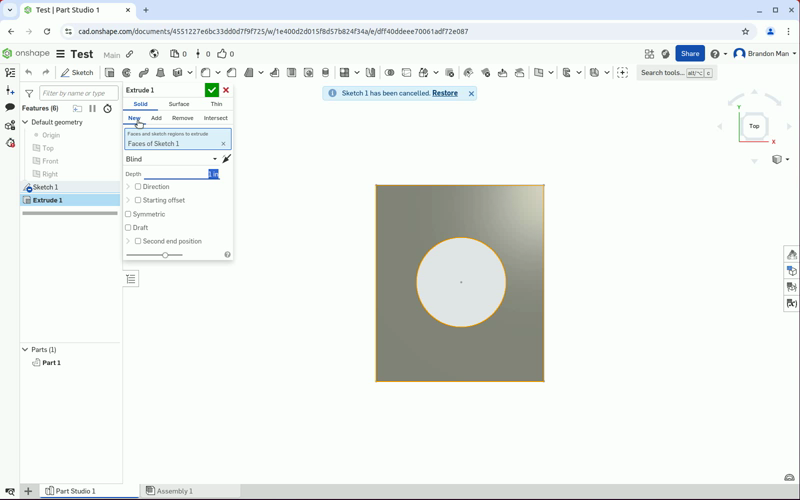
text(-23.108)
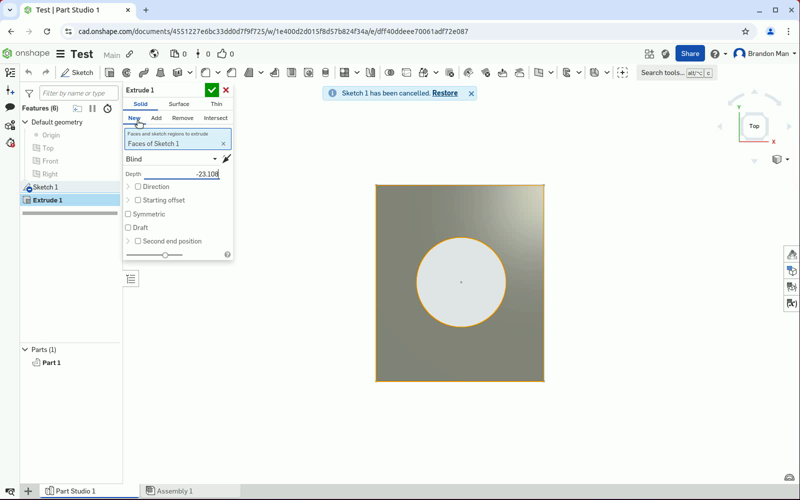
key(enter)
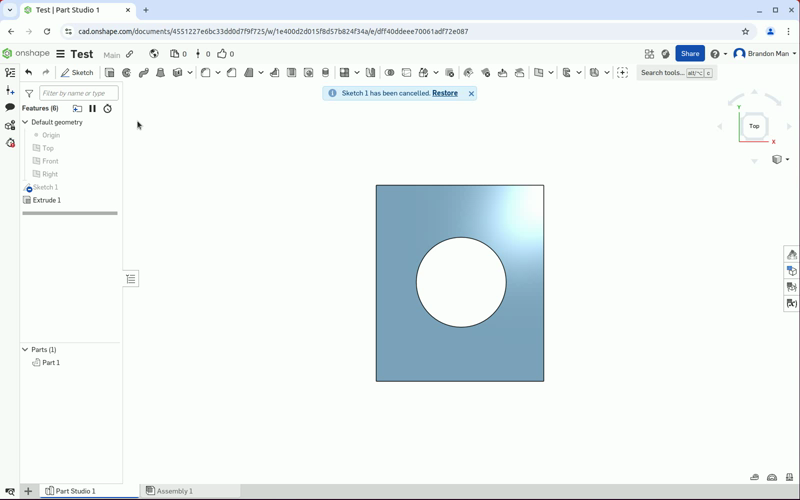
key(shift+h)
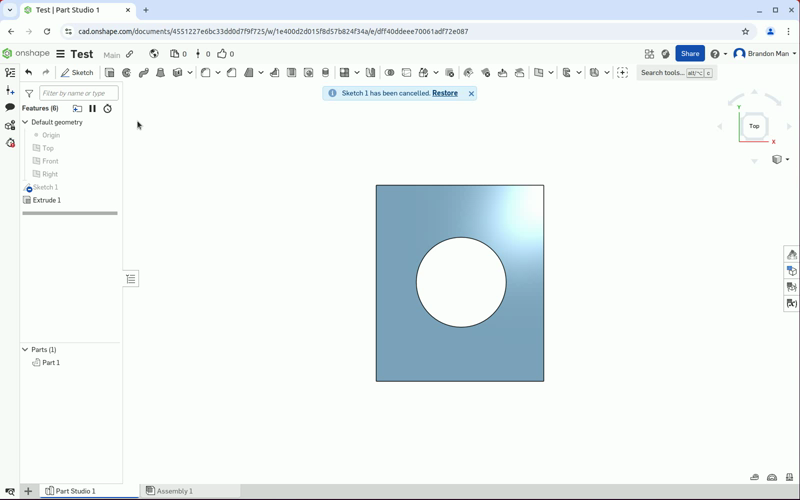
key(shift+h)
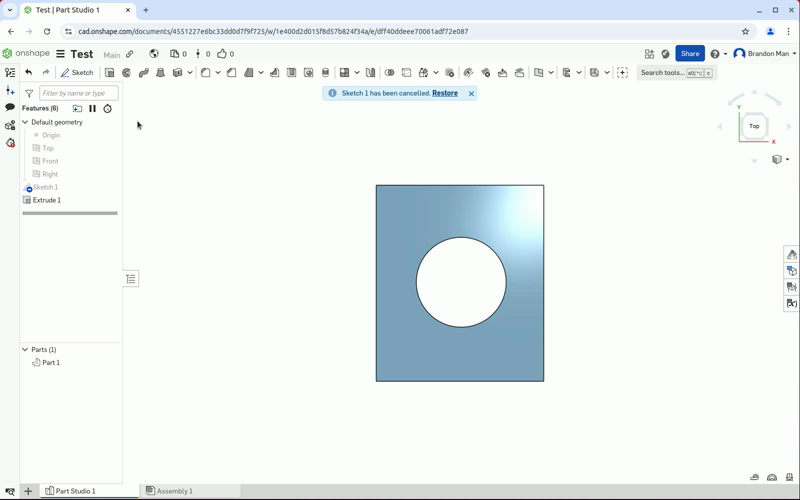
mouse_move(73, 189)
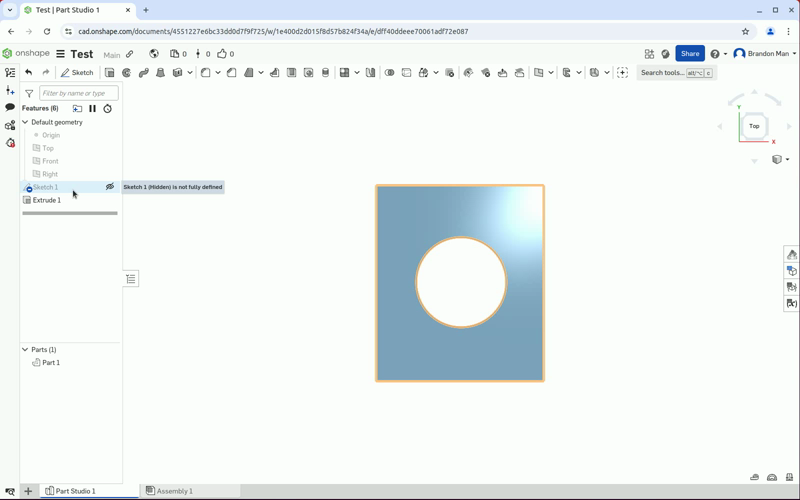
click(73, 189)
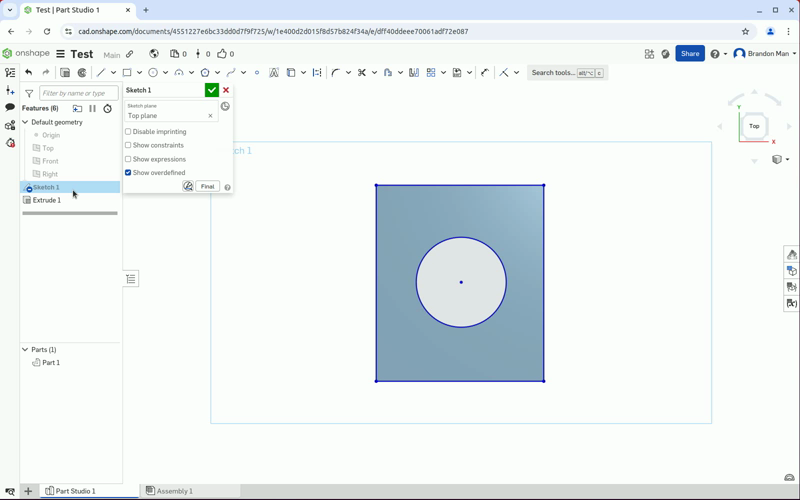
mouse_move(229, 92)
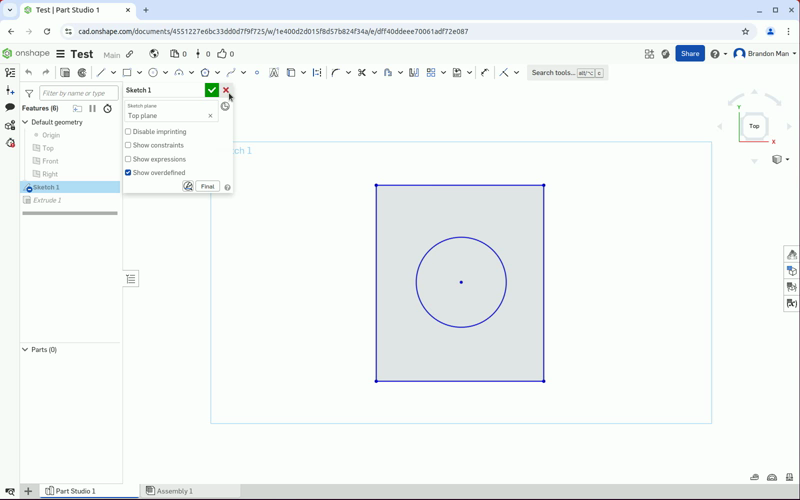
click(229, 92)
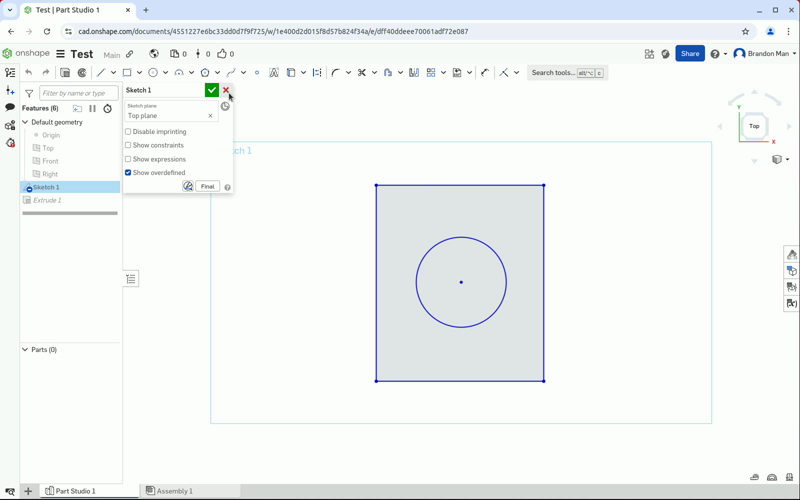
key(shift+s)
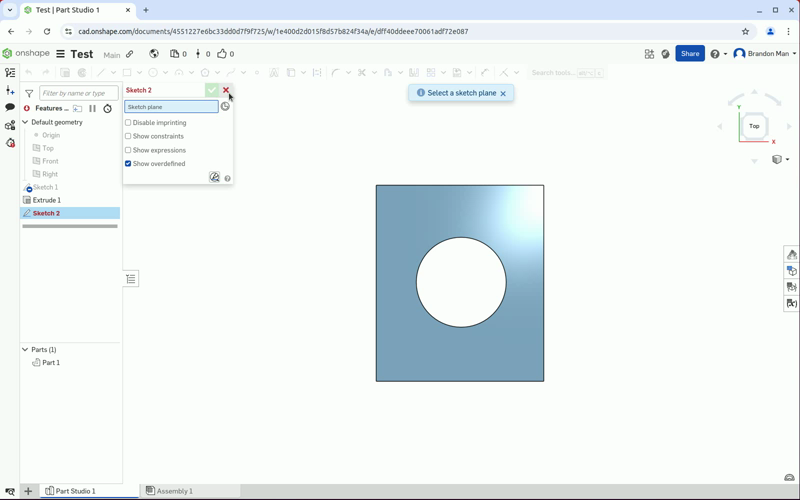
mouse_move(73, 150)
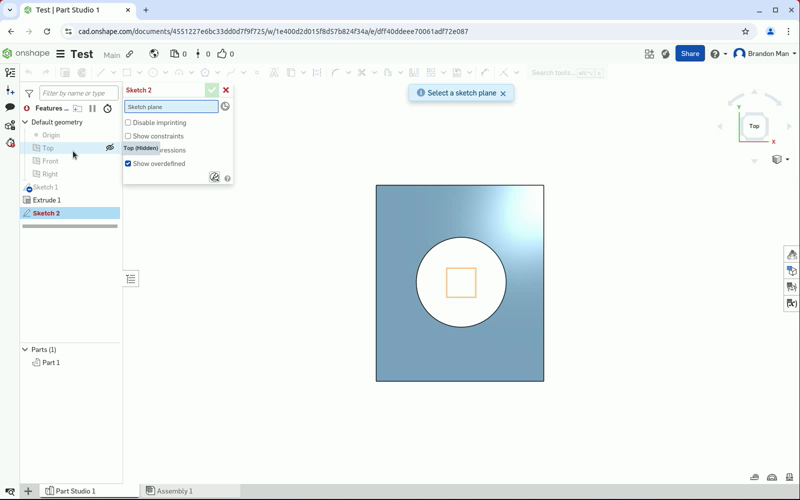
click(73, 150)
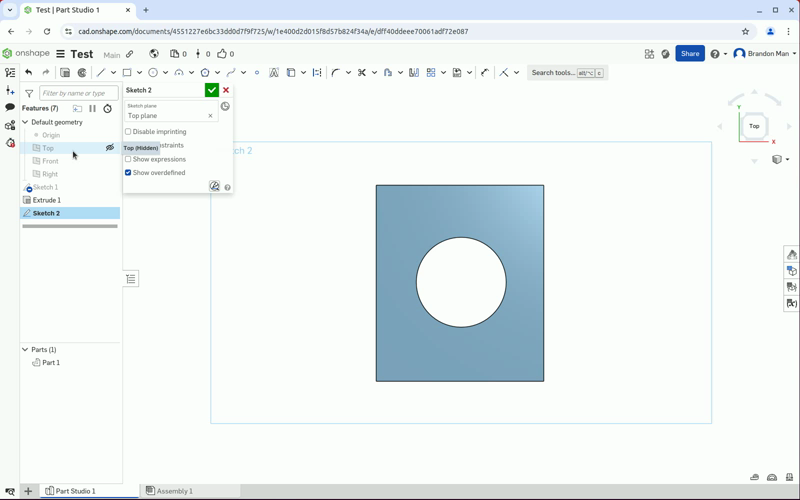
mouse_move(73, 352)
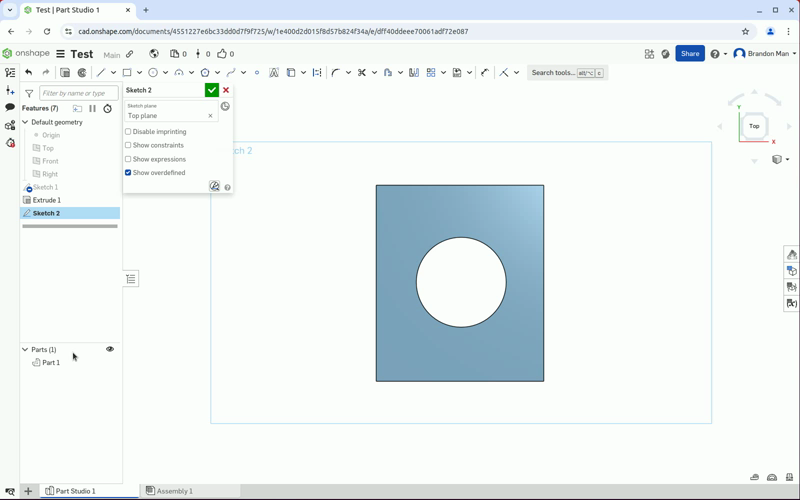
key(y)
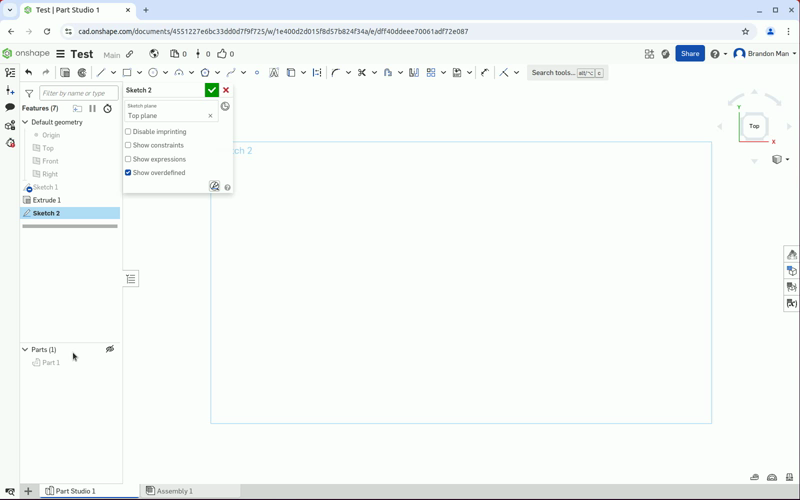
key(l)
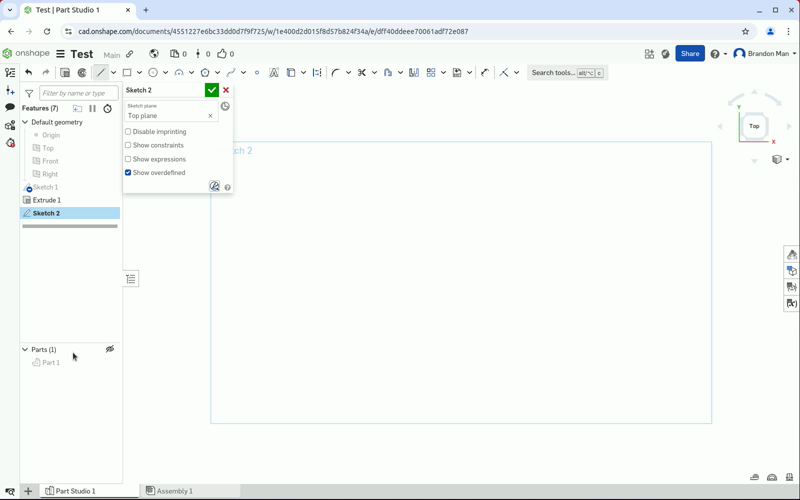
key_down(shift)
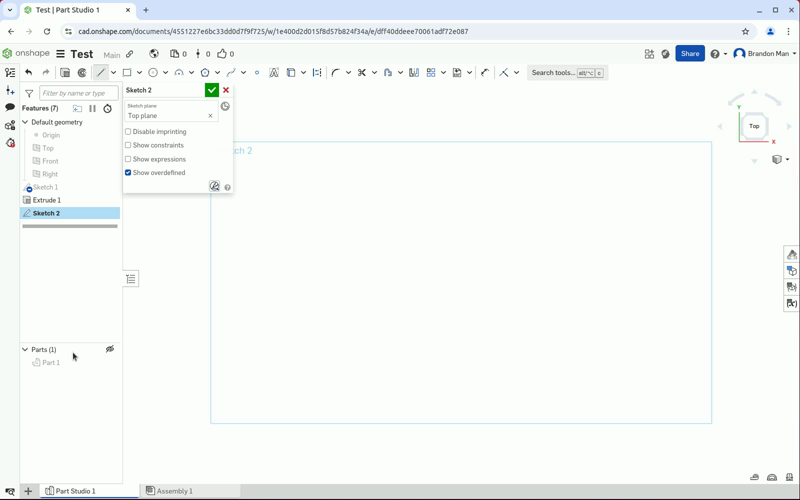
mouse_move(376, 381)
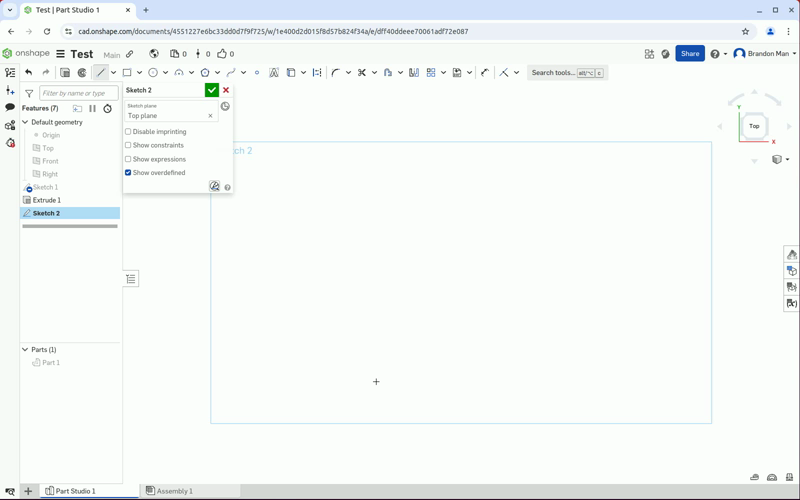
click(376, 381)
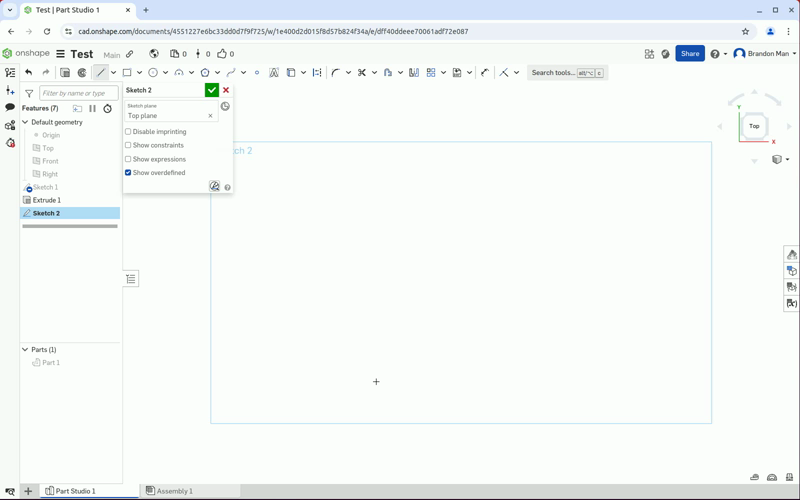
key_up(shift)
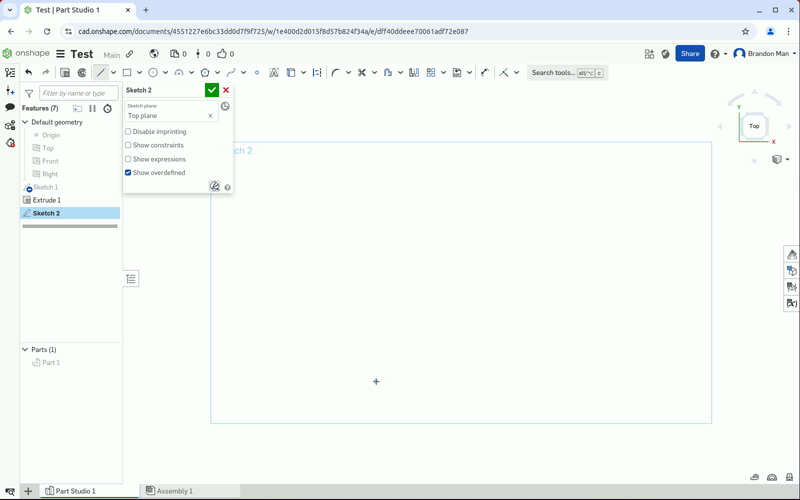
key_down(shift)
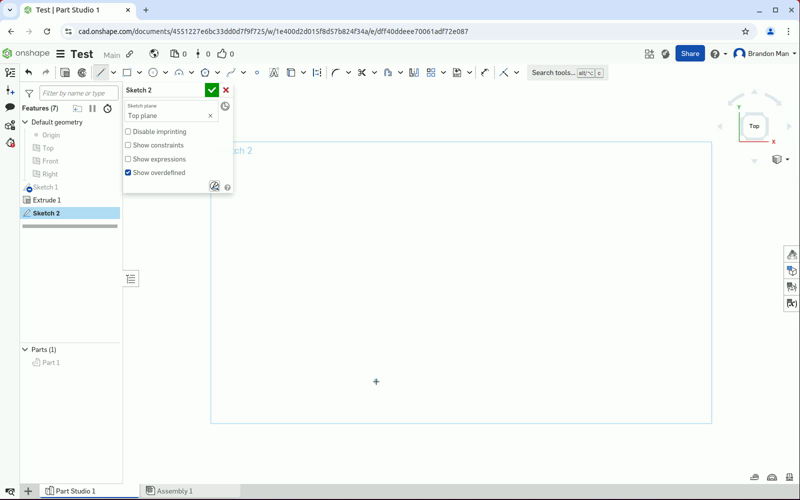
mouse_move(543, 381)
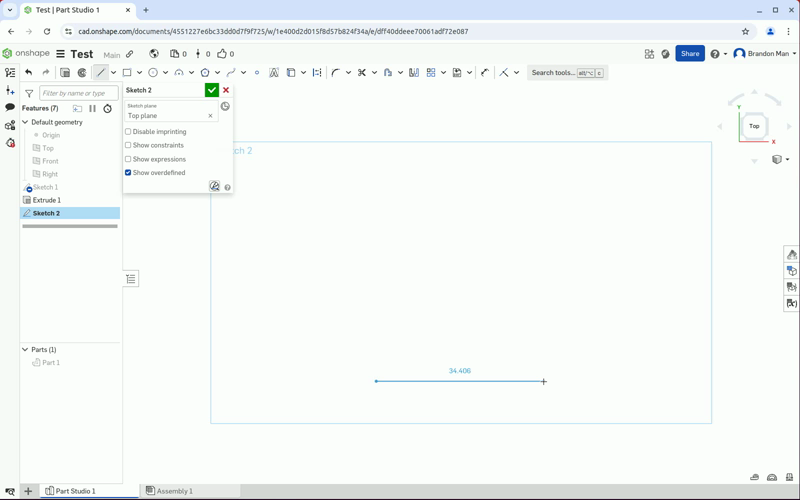
click(543, 381)
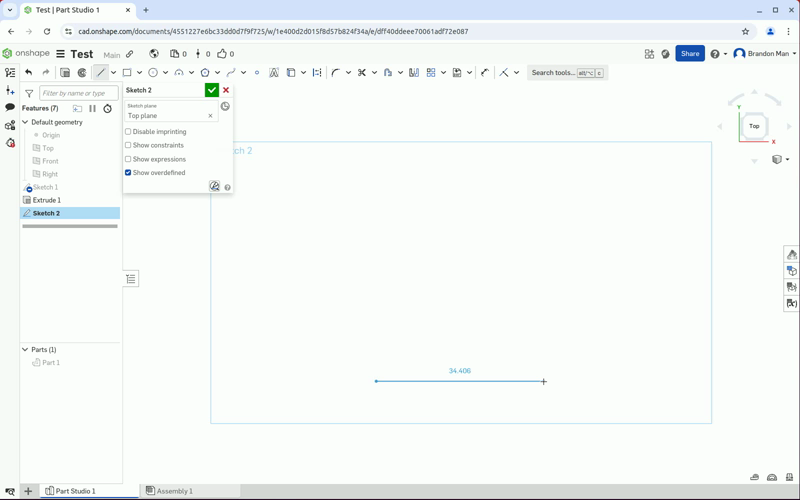
key_up(shift)
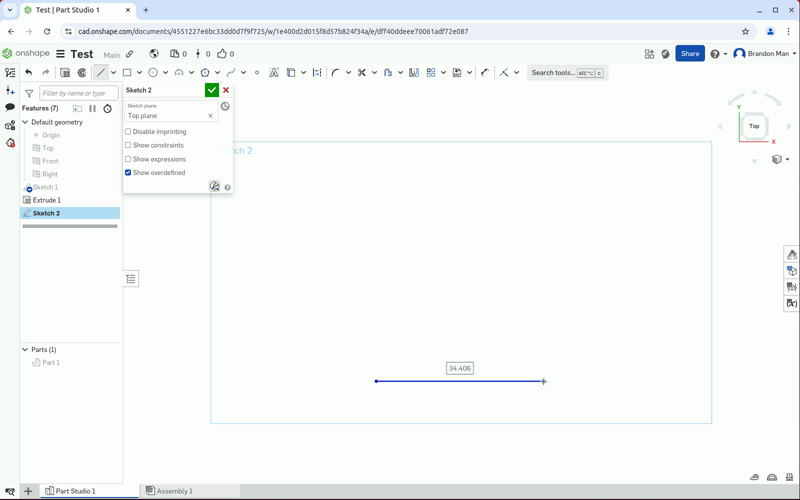
key_down(shift)
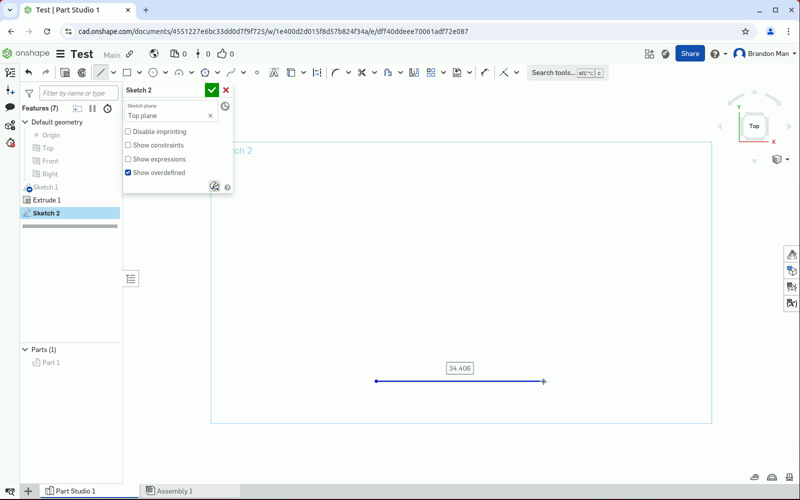
mouse_move(543, 185)
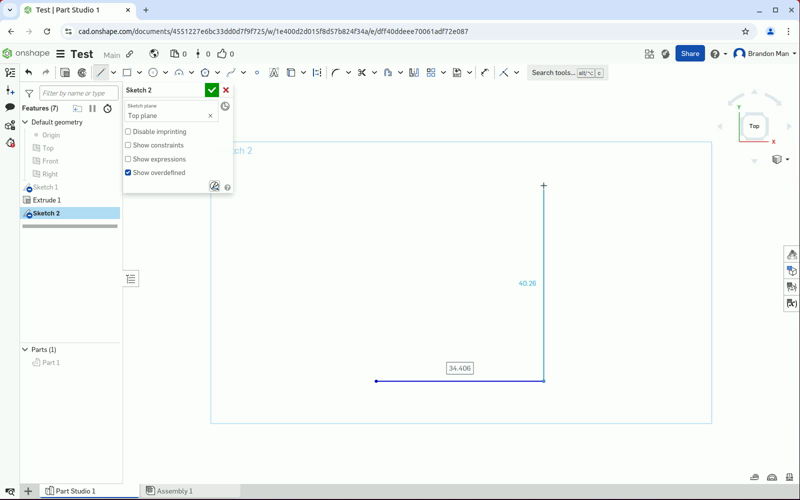
click(543, 185)
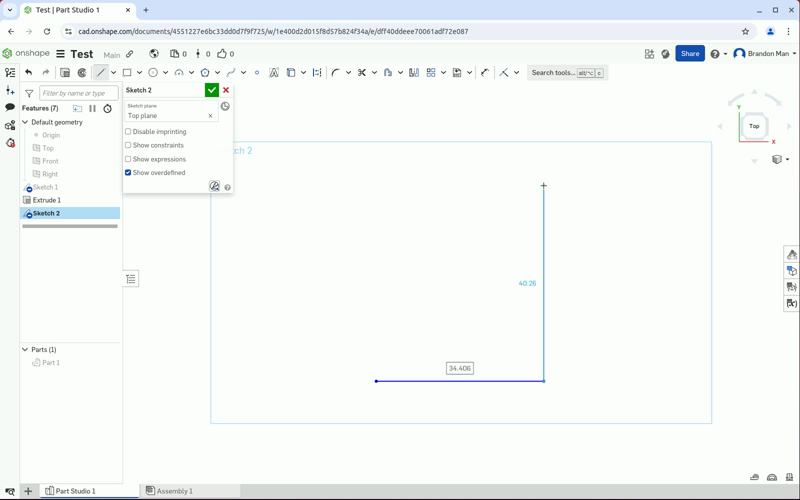
key_up(shift)
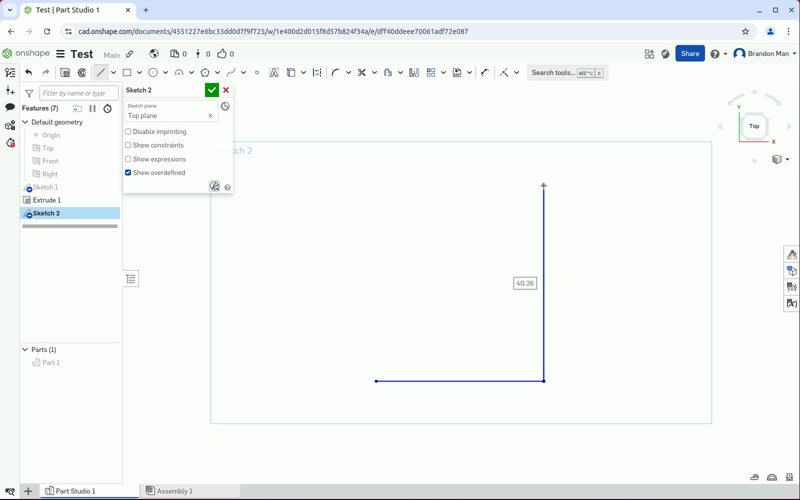
key_down(shift)
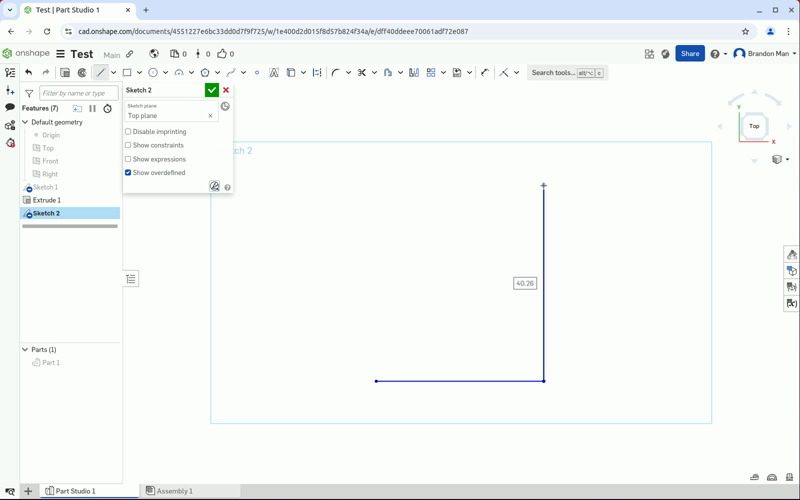
mouse_move(376, 185)
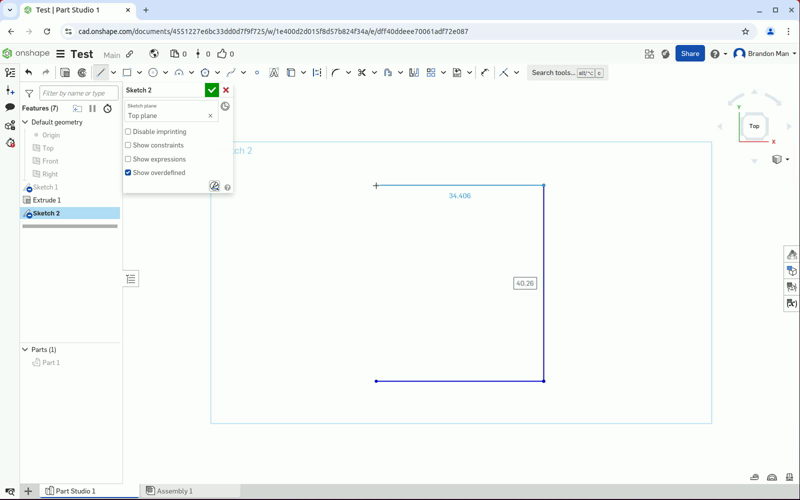
click(376, 185)
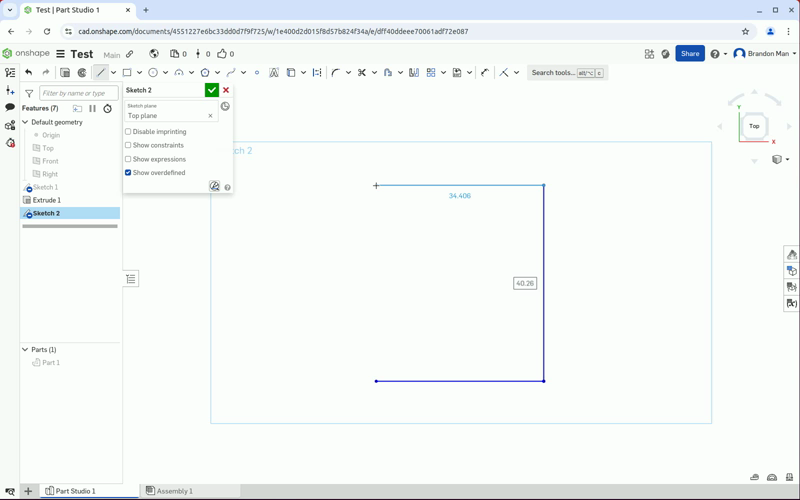
key_up(shift)
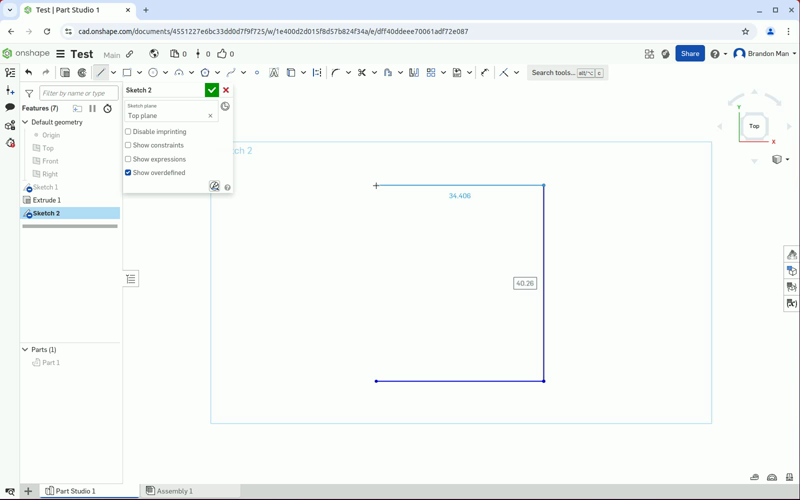
key_down(shift)
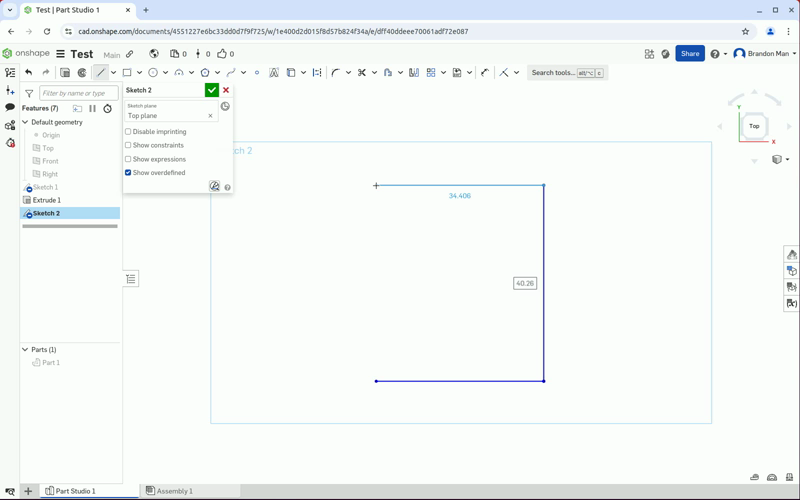
mouse_move(376, 381)
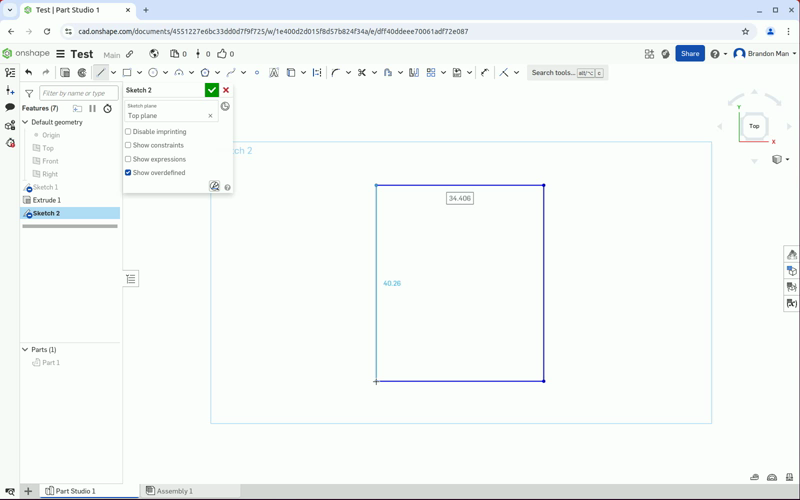
key_up(shift)
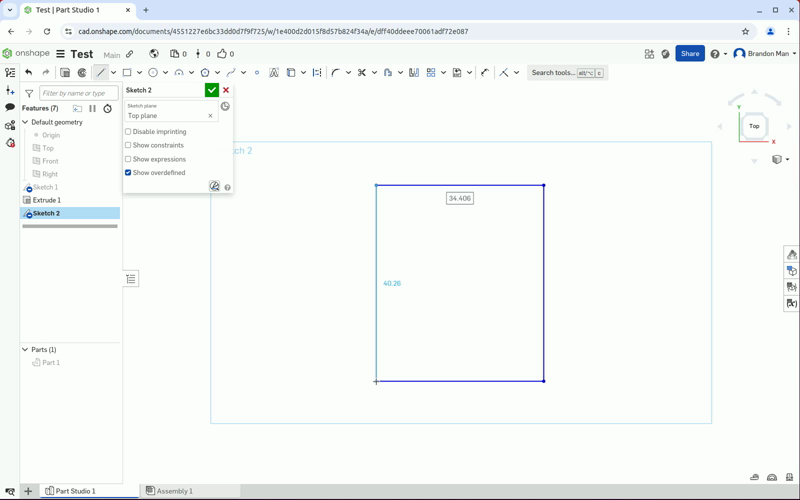
click(376, 381)
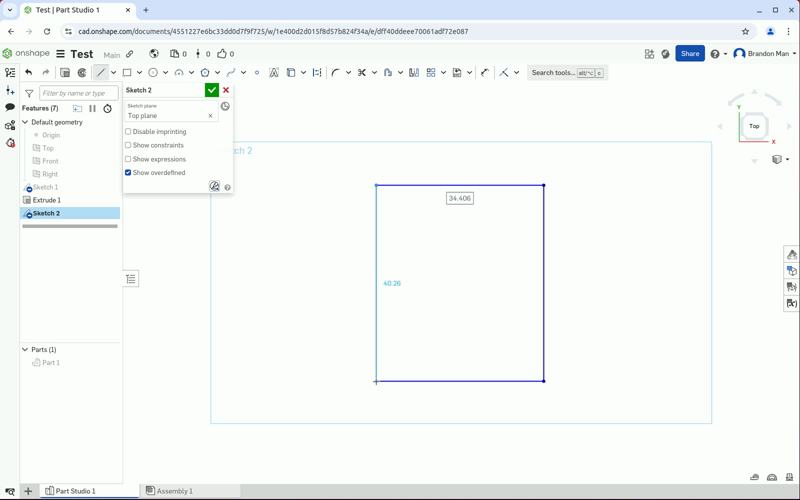
key(esc)
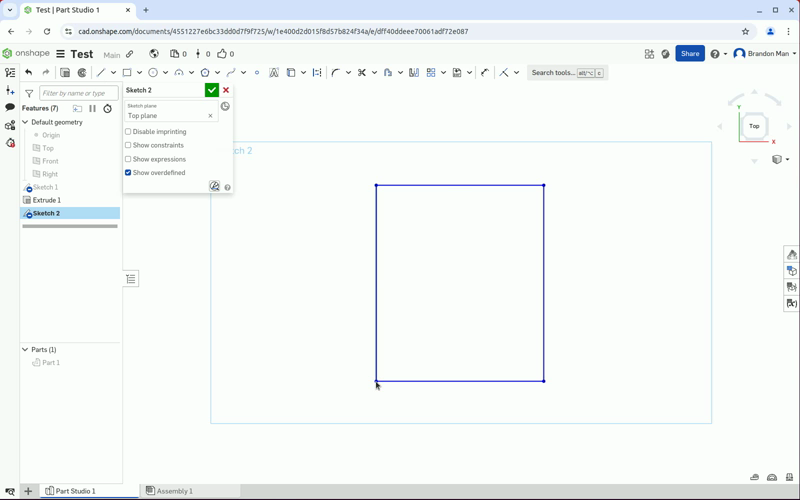
key(c)
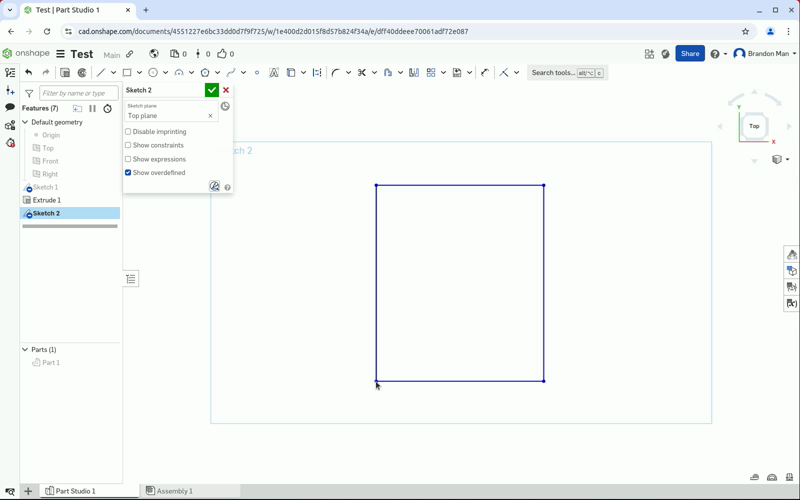
key_down(shift)
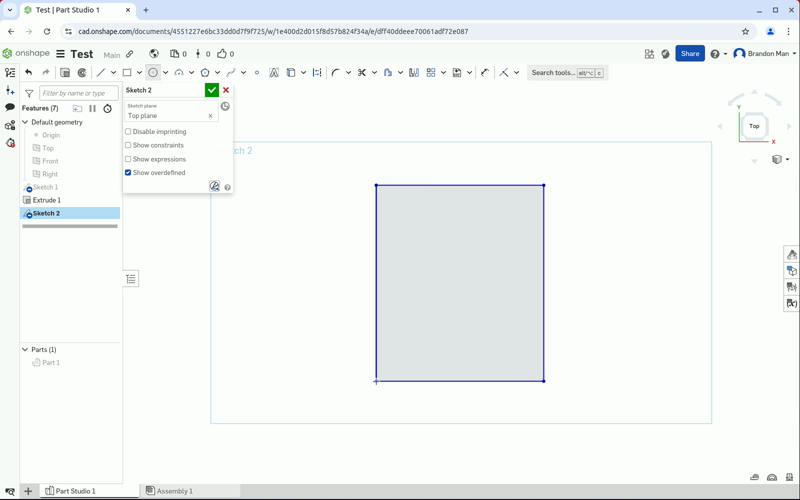
mouse_move(461, 282)
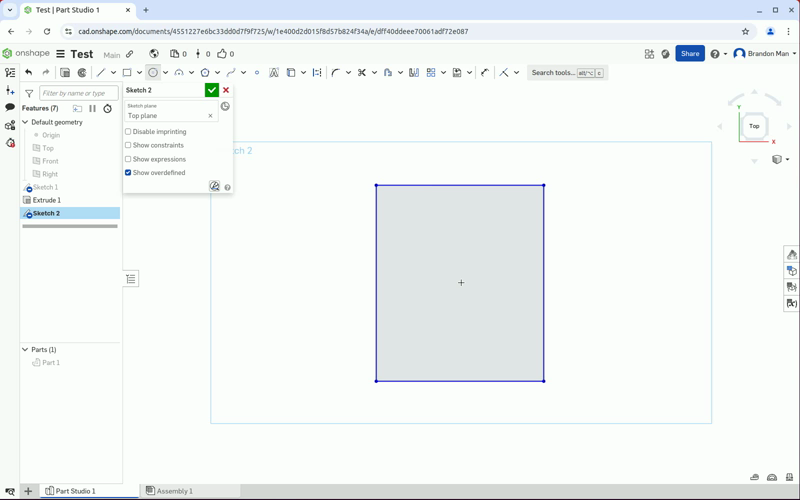
click(461, 282)
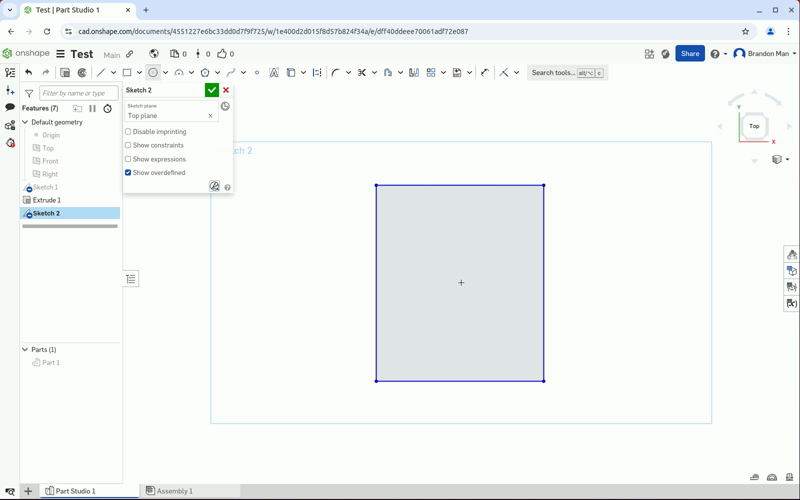
key_up(shift)
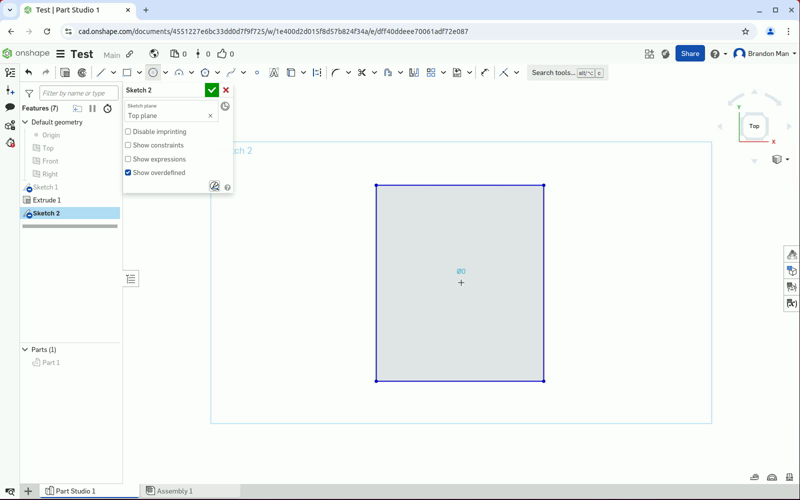
mouse_move(506, 282)
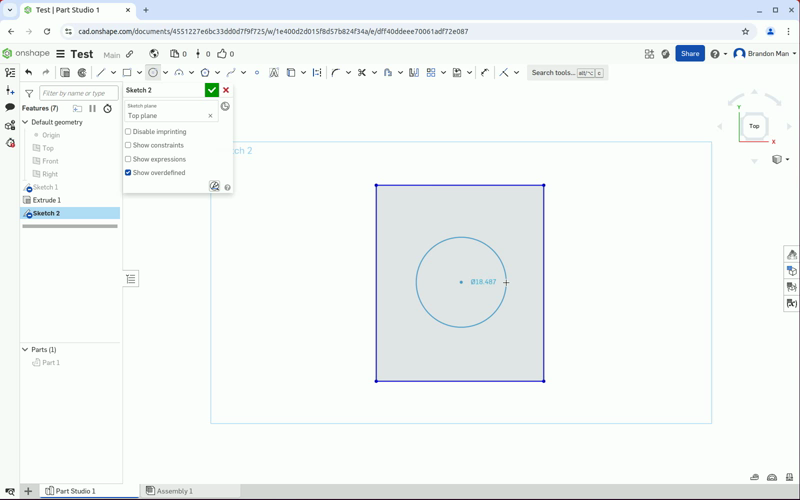
click(506, 282)
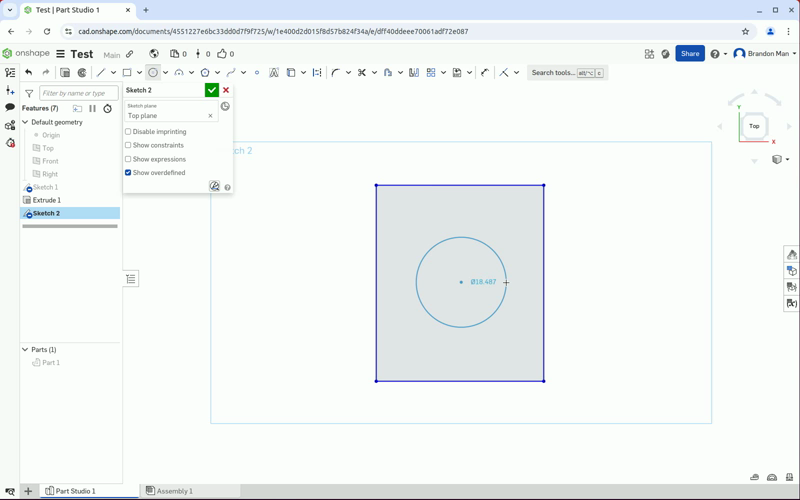
key(esc)
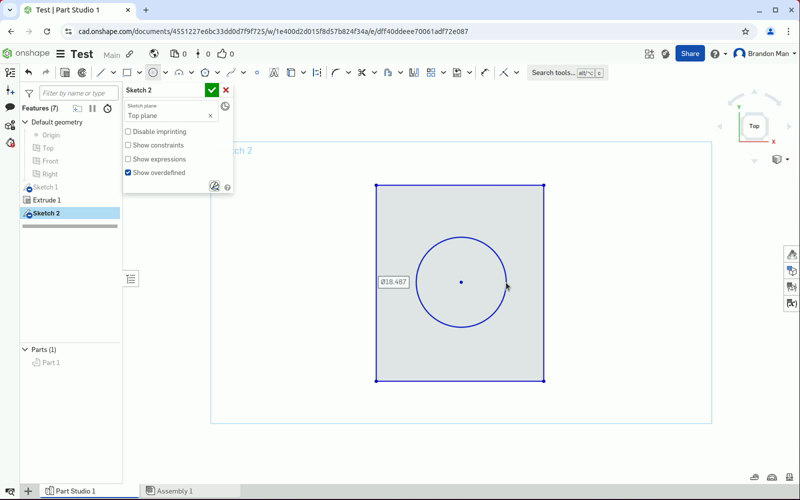
mouse_move(460, 207)
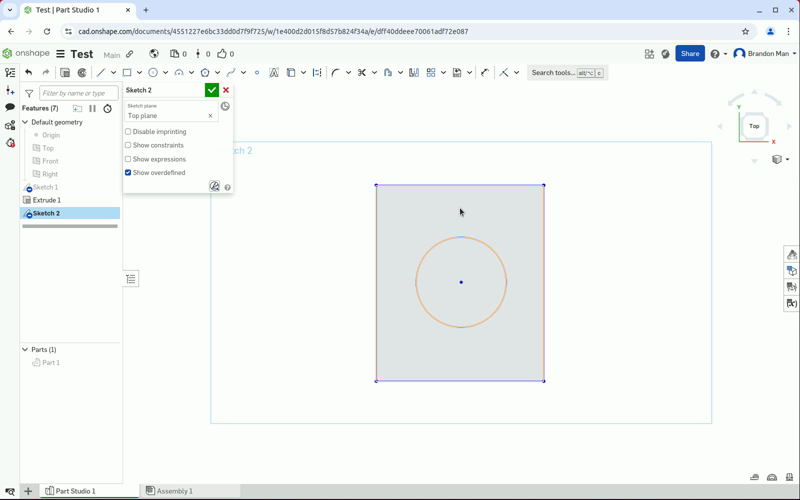
click(460, 207)
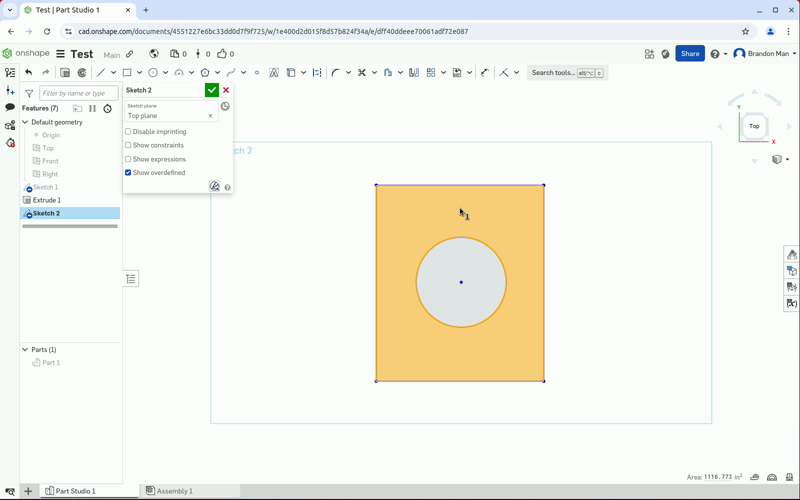
mouse_move(73, 352)
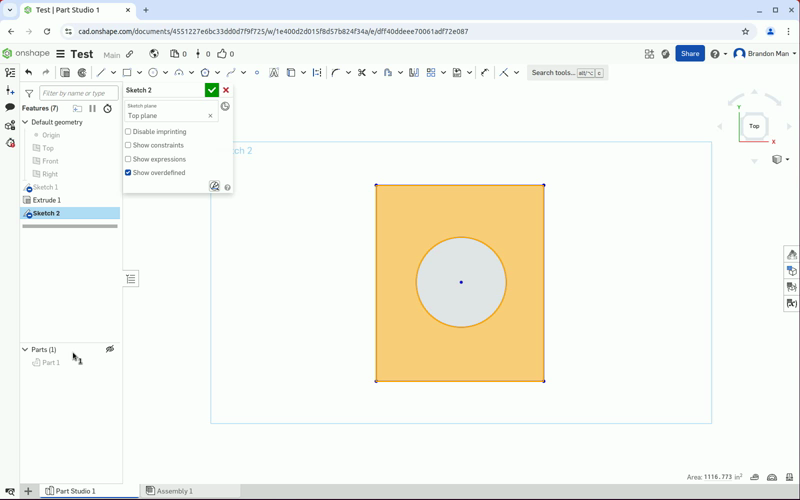
key(shift+y)
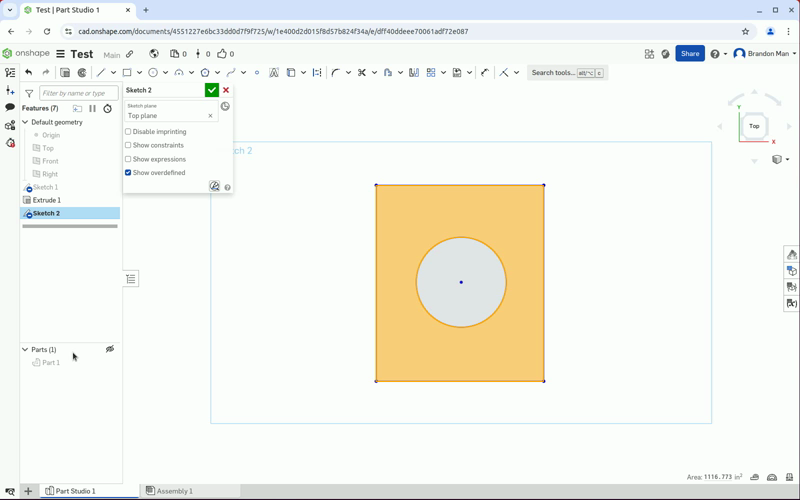
key(shift+e)
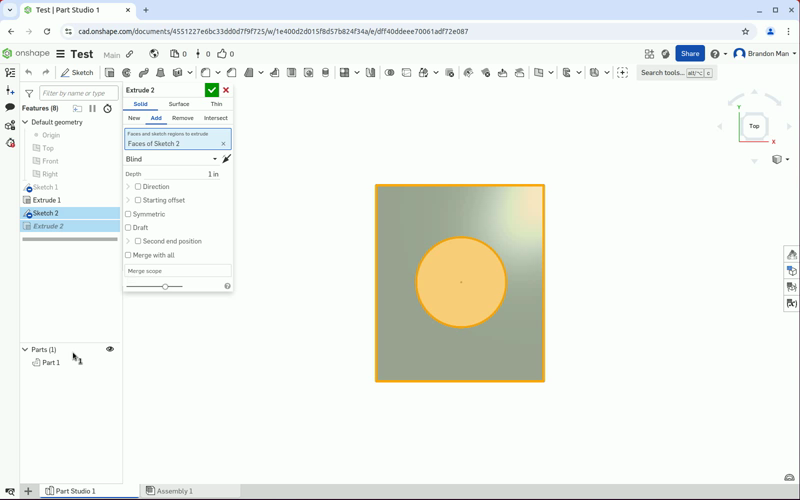
mouse_move(143, 106)
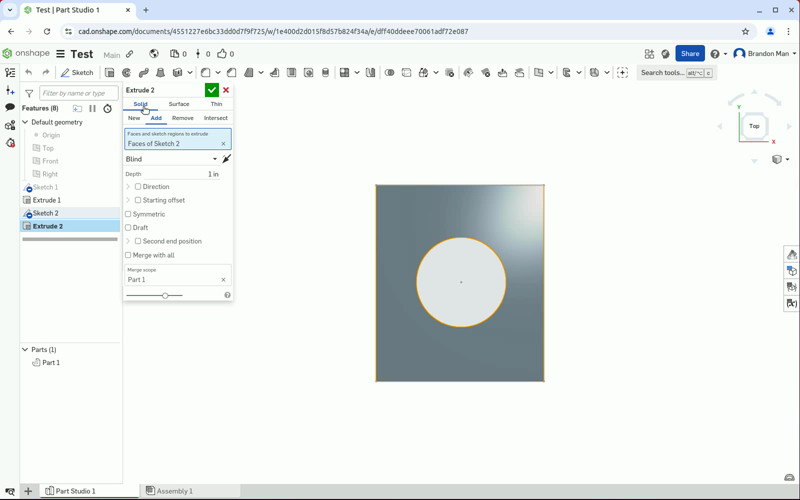
click(143, 106)
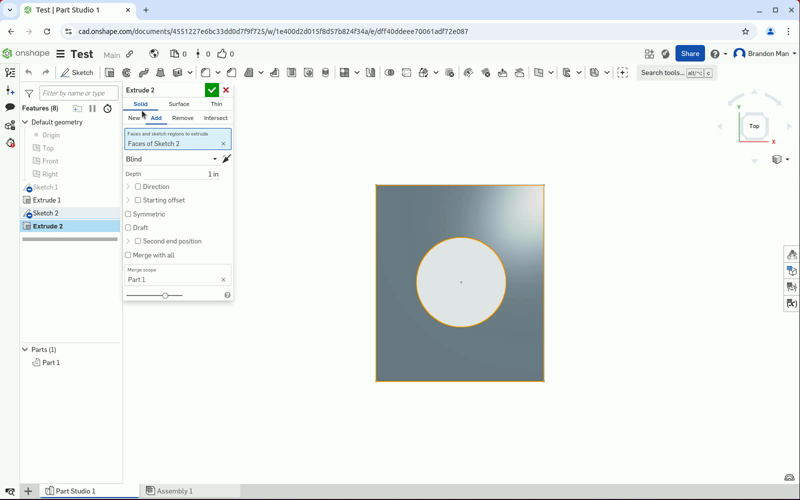
mouse_move(137, 120)
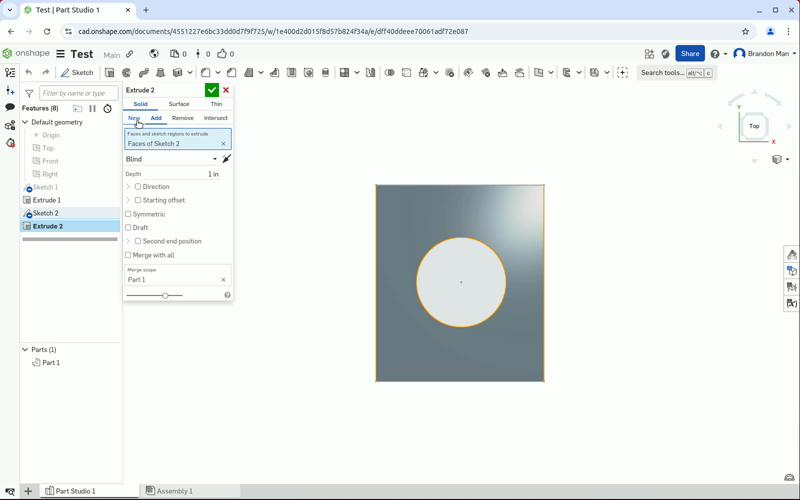
click(137, 120)
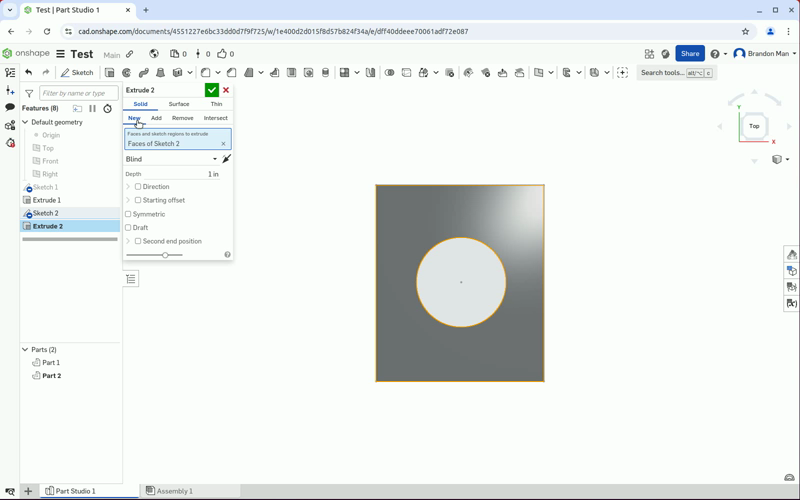
key(tab, 4)
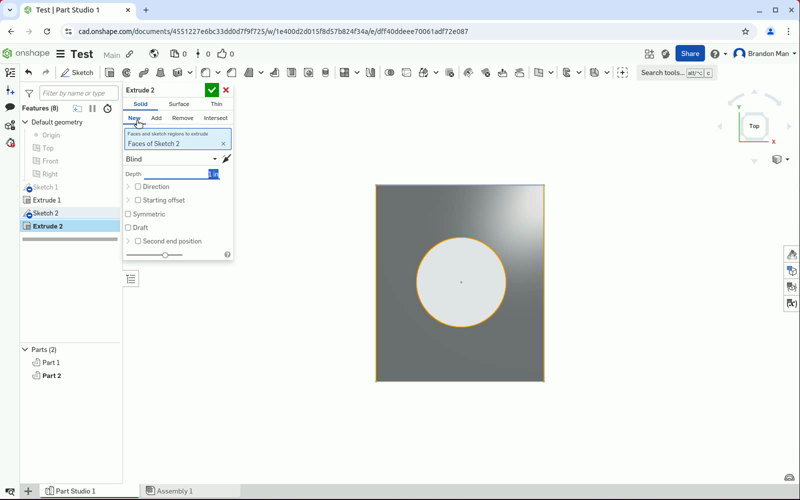
text(-23.108)
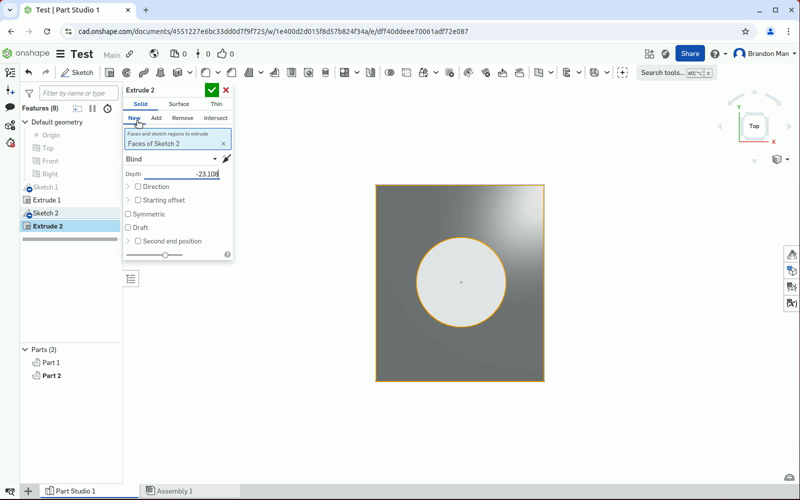
key(enter)
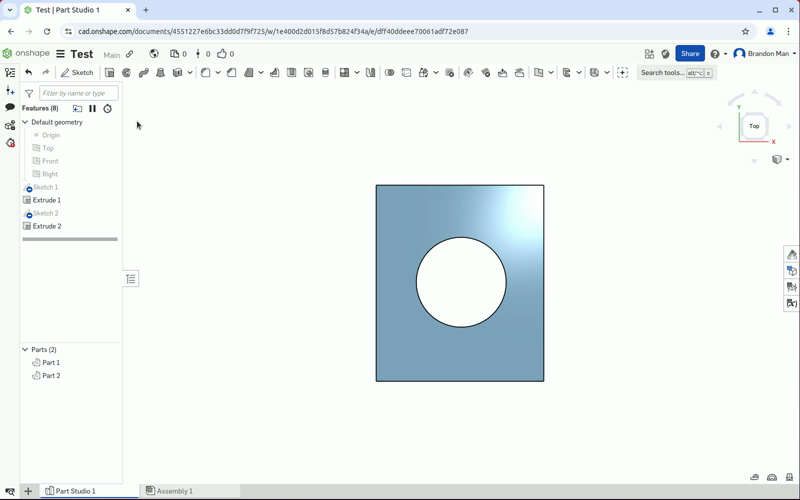
key(shift+h)
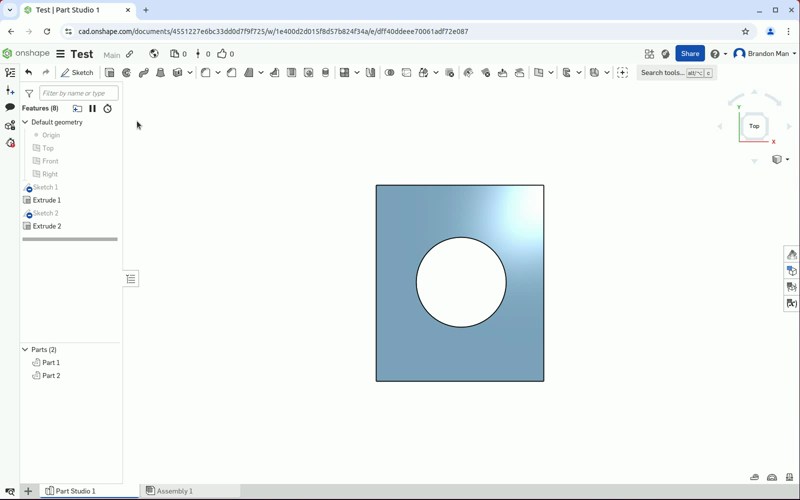
key(shift+h)
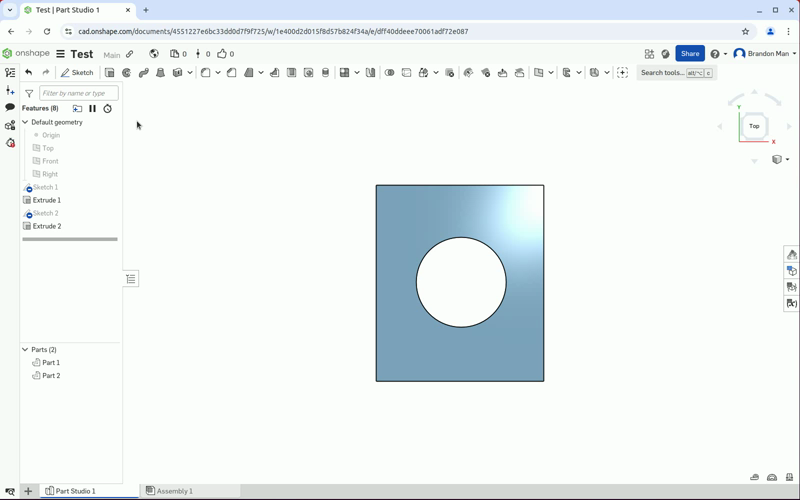
mouse_move(73, 189)
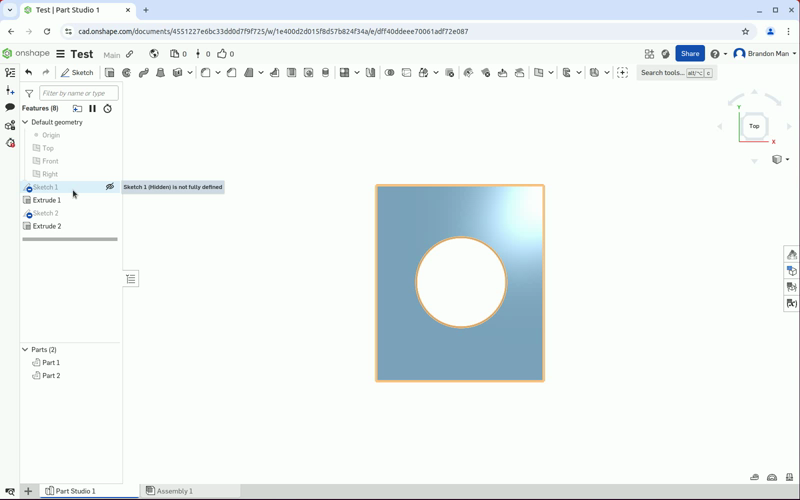
click(73, 189)
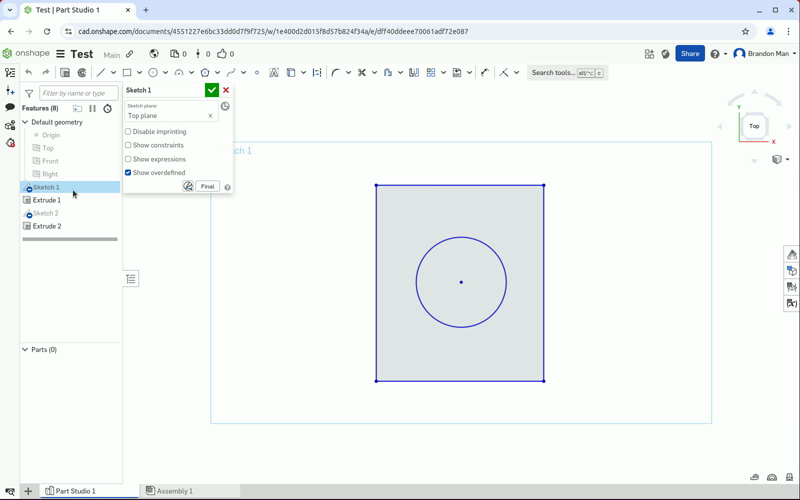
mouse_move(229, 92)
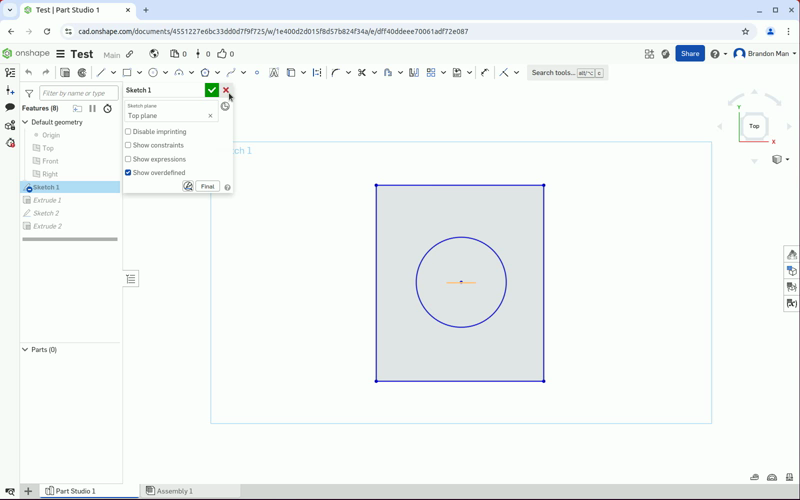
click(229, 92)
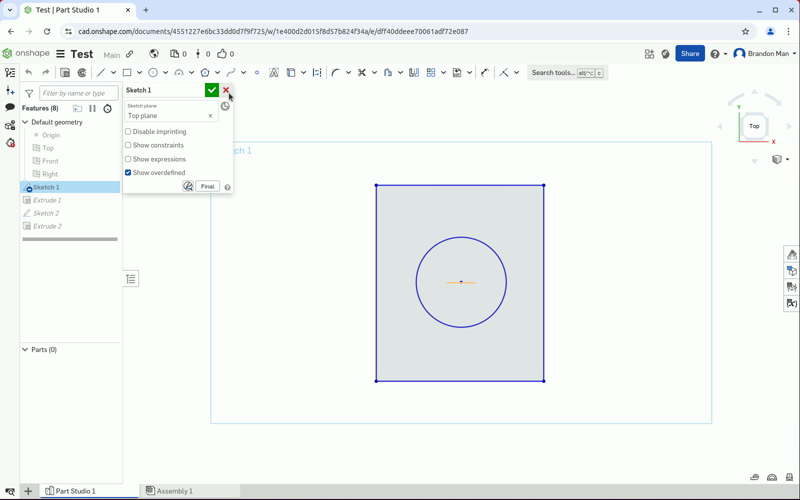
key(shift+s)
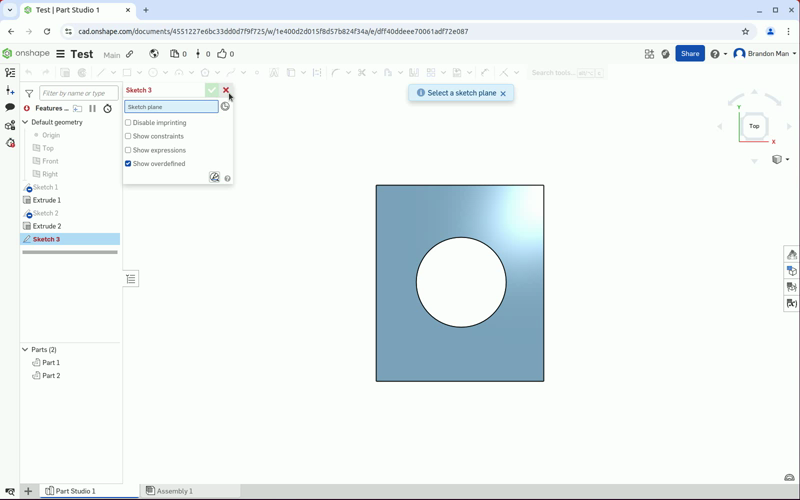
mouse_move(73, 150)
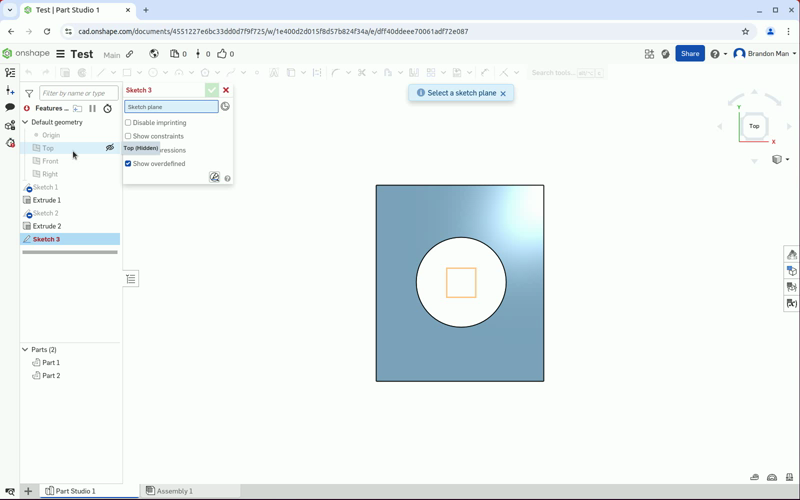
click(73, 150)
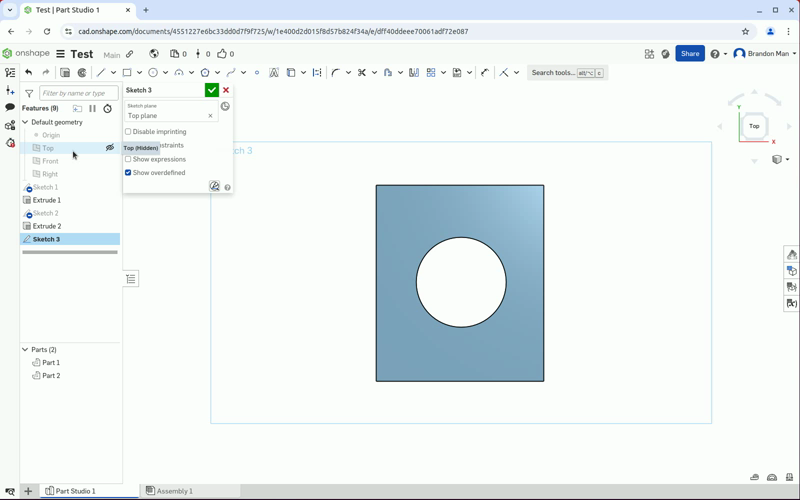
mouse_move(73, 352)
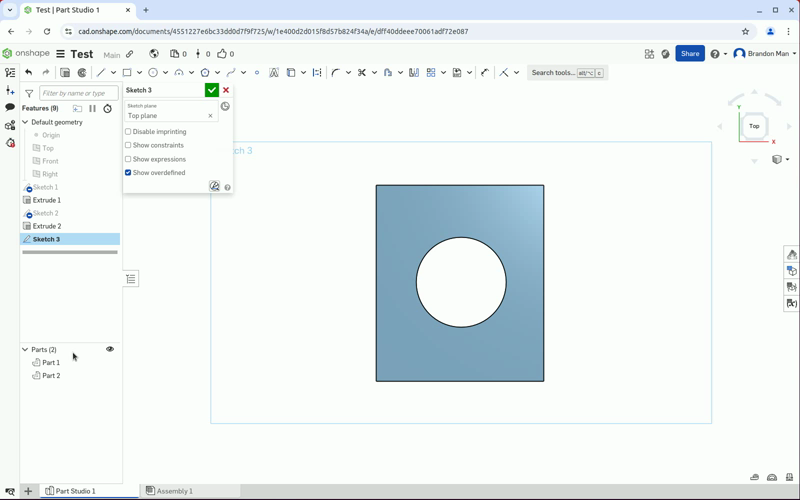
key(y)
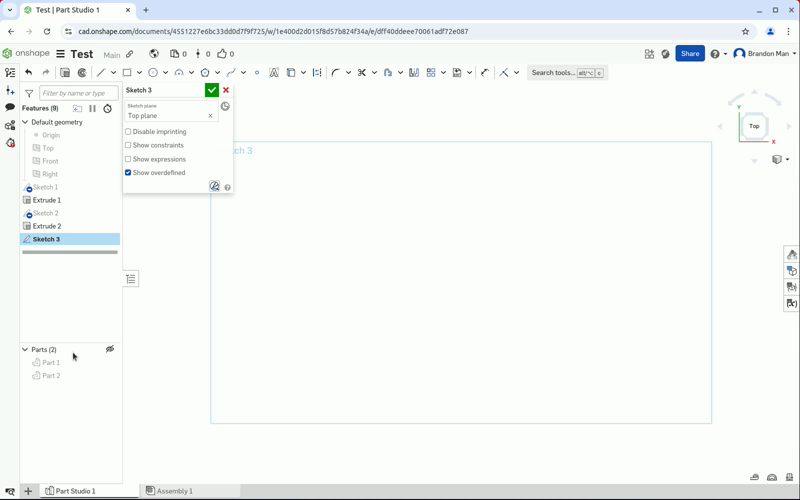
key(l)
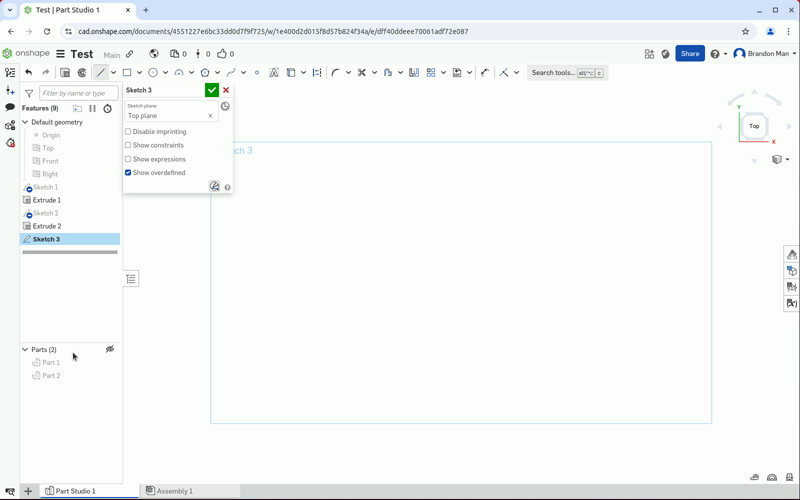
key_down(shift)
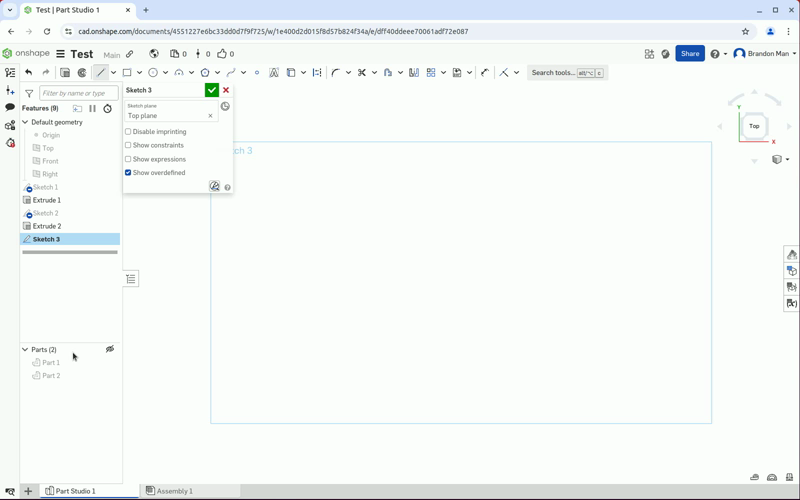
mouse_move(376, 381)
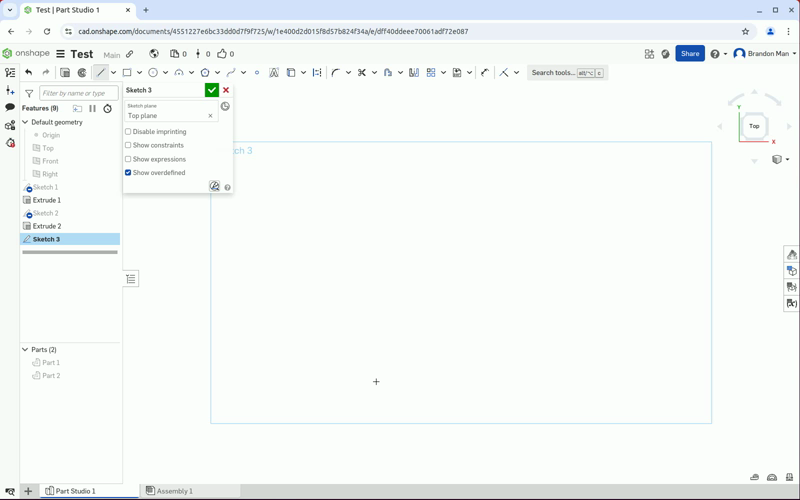
click(376, 381)
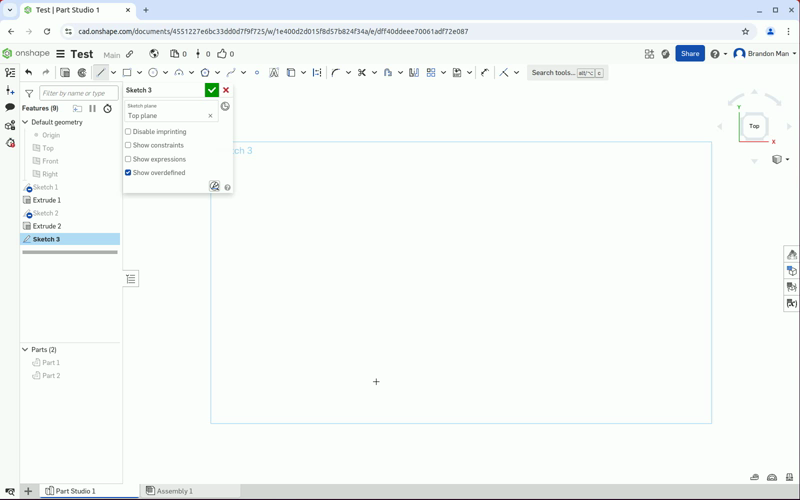
key_up(shift)
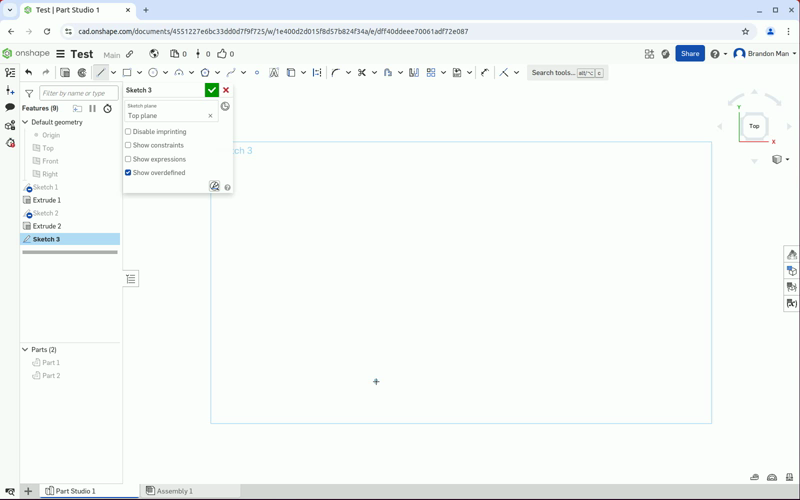
key_down(shift)
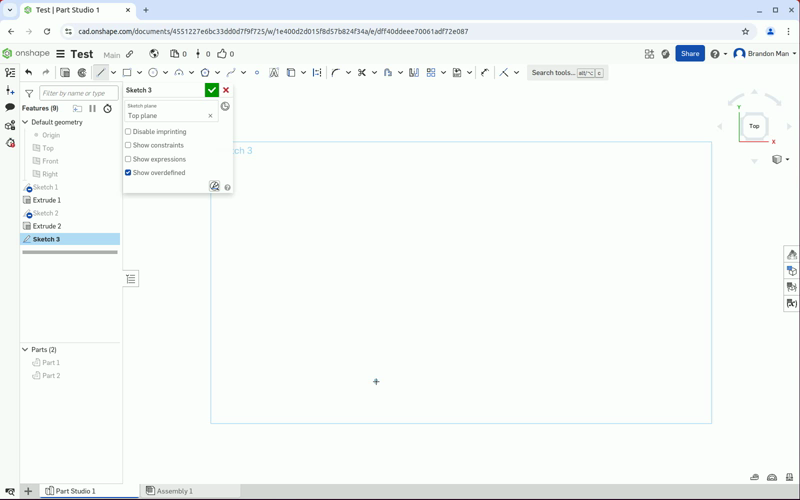
mouse_move(543, 381)
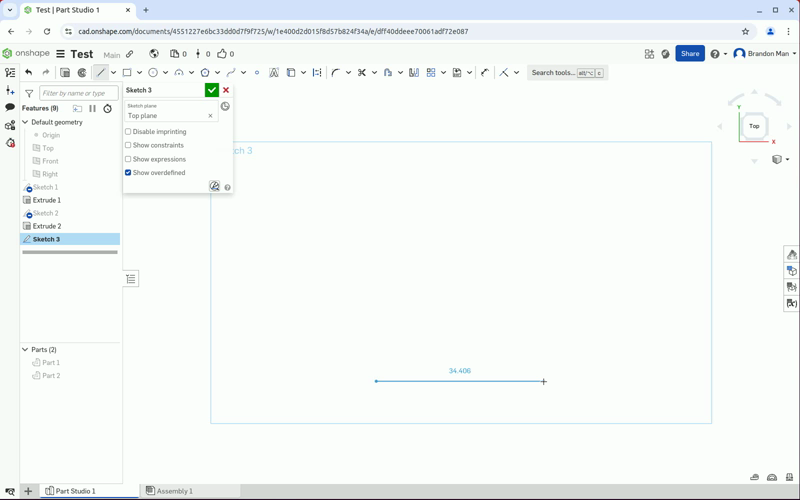
click(543, 381)
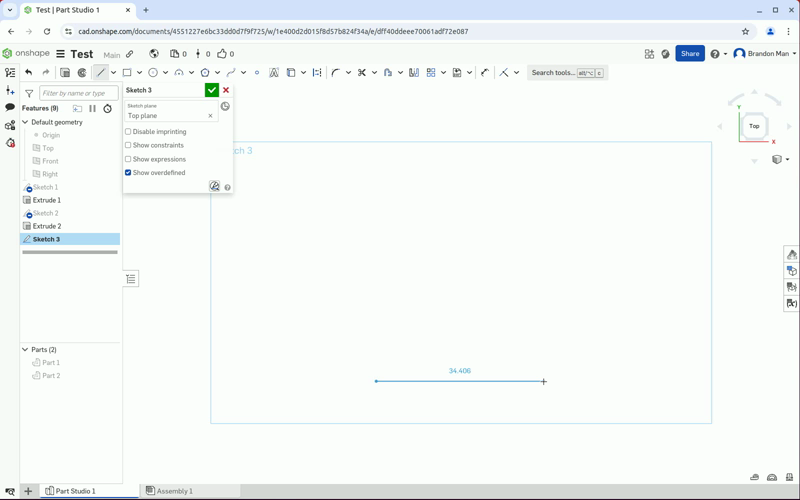
key_up(shift)
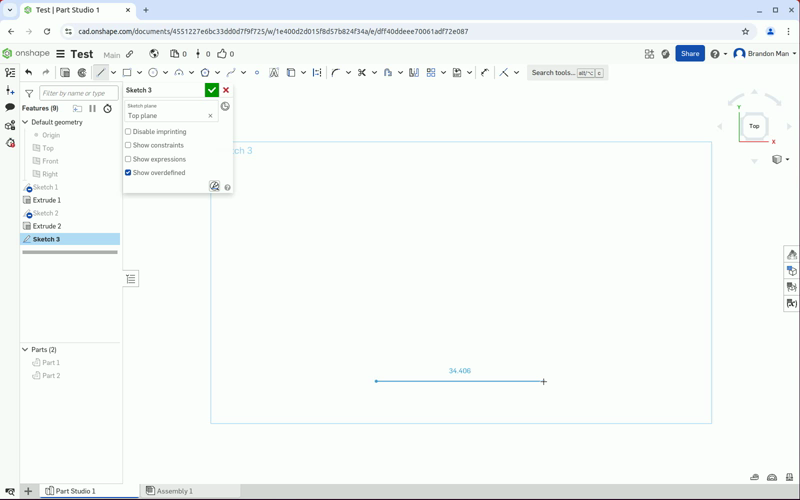
key_down(shift)
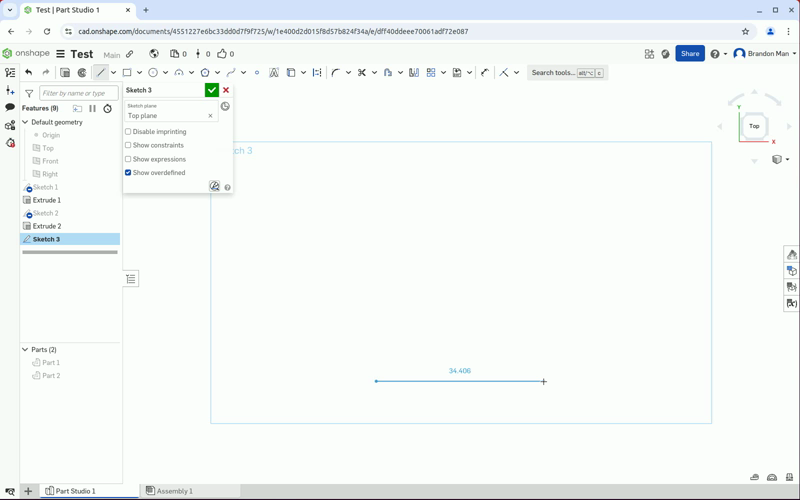
mouse_move(543, 185)
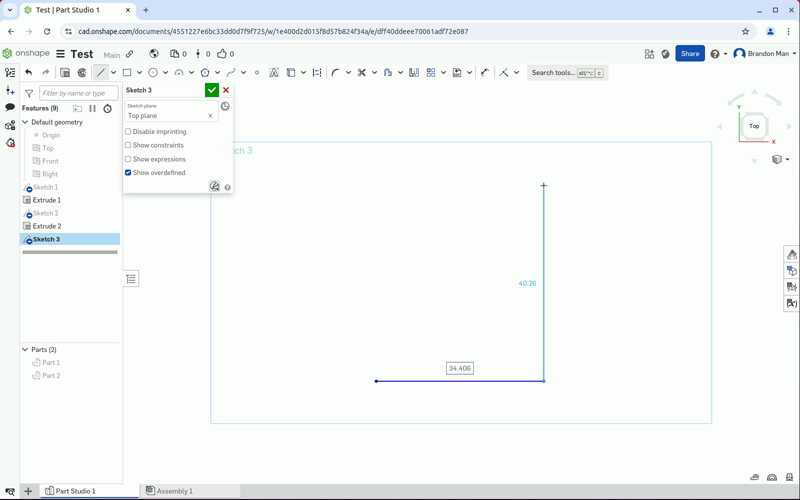
click(543, 185)
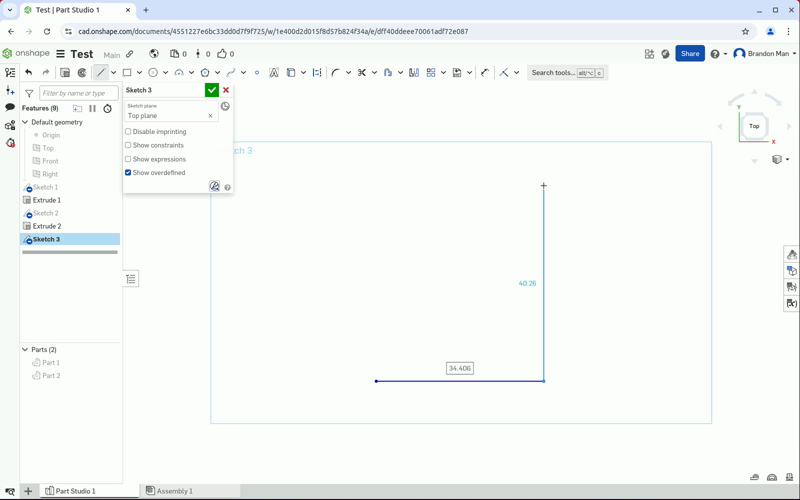
key_up(shift)
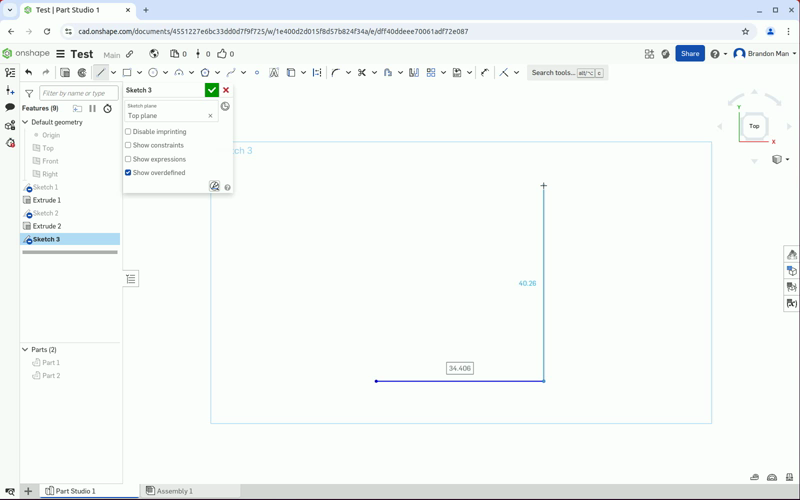
key_down(shift)
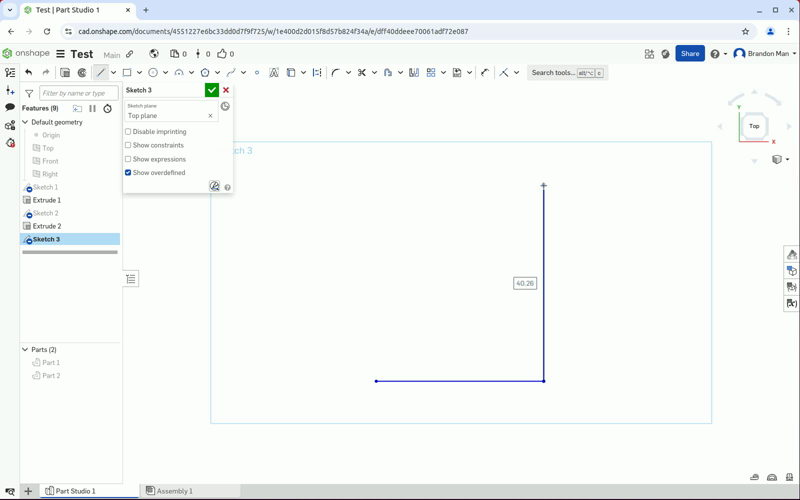
mouse_move(376, 185)
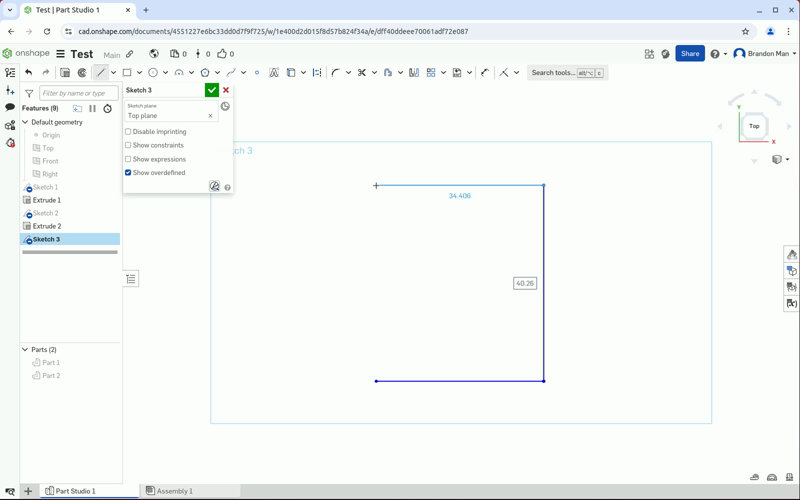
click(376, 185)
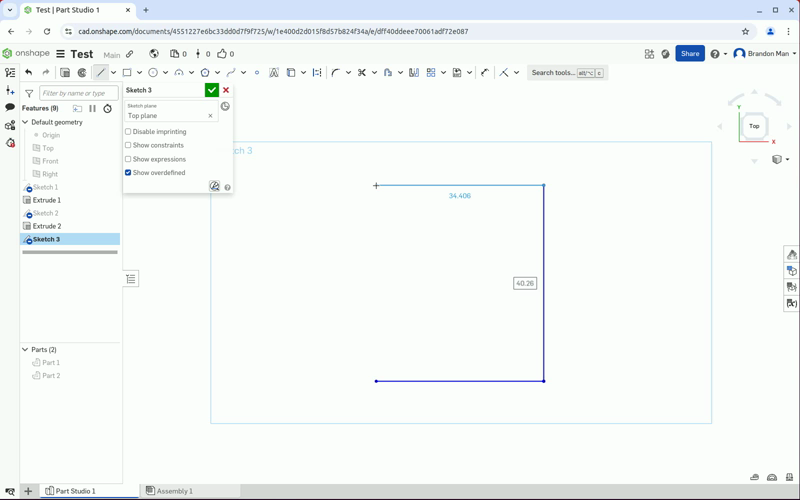
key_up(shift)
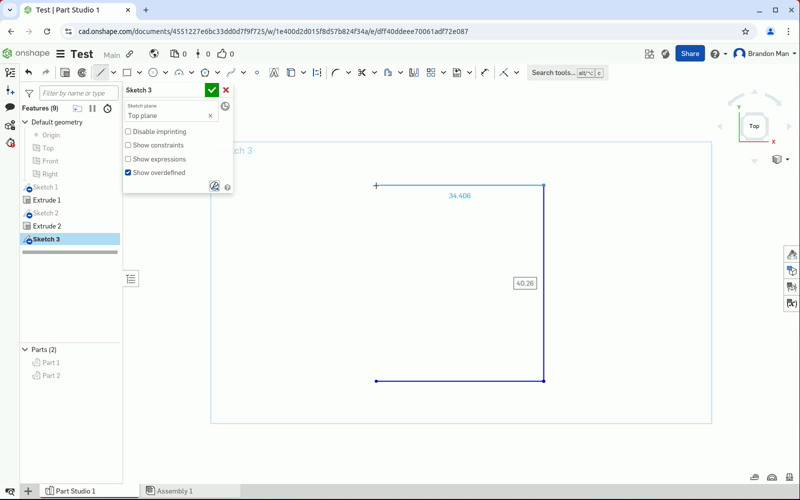
key_down(shift)
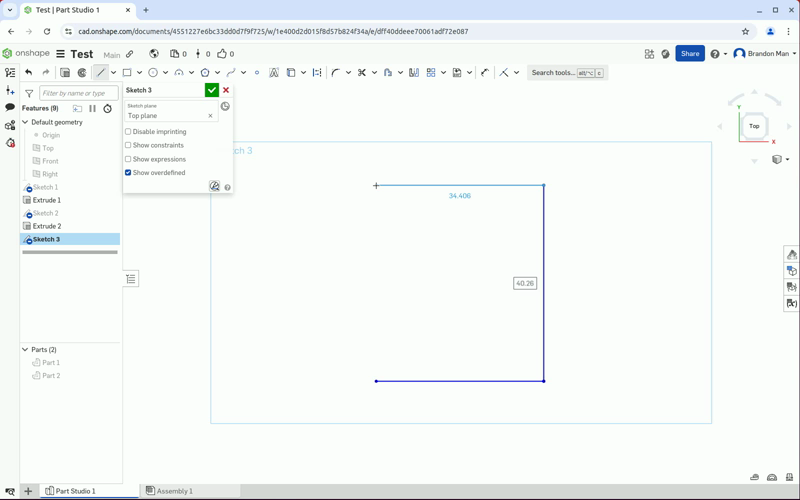
mouse_move(376, 381)
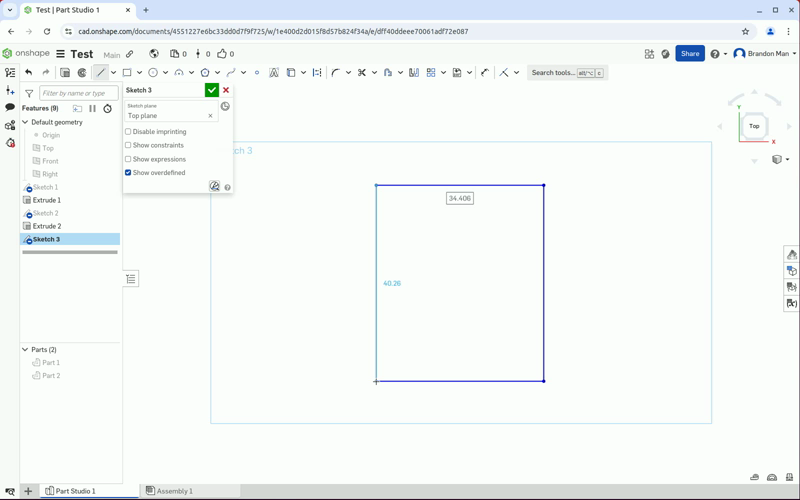
key_up(shift)
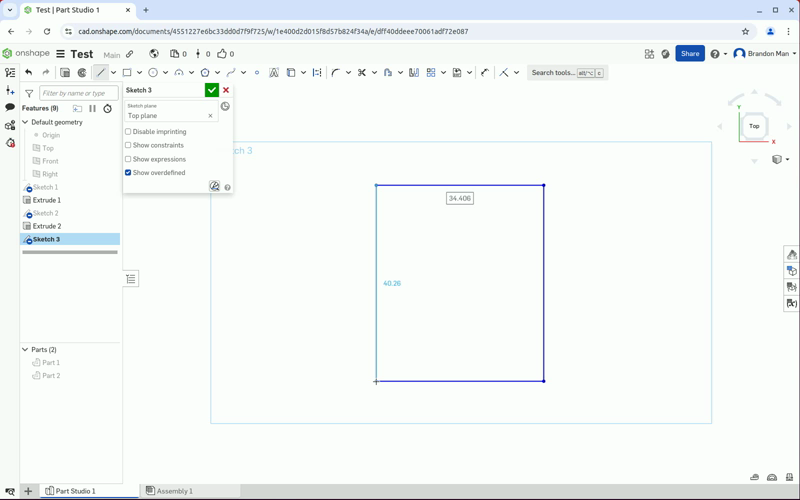
click(376, 381)
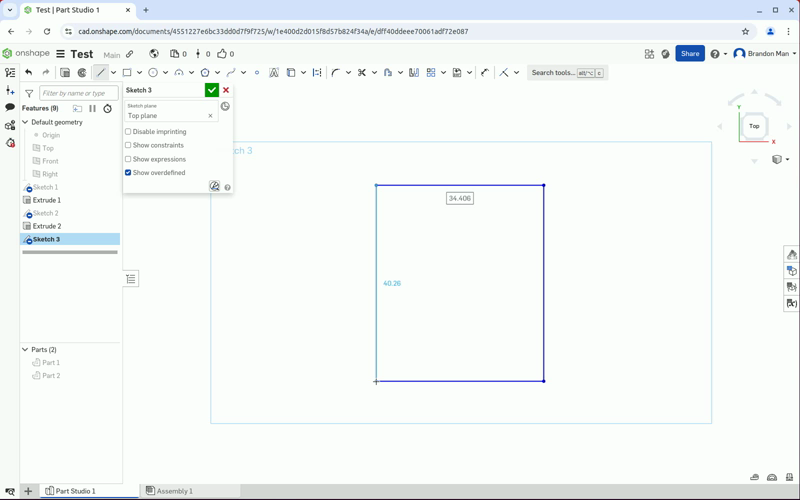
key(esc)
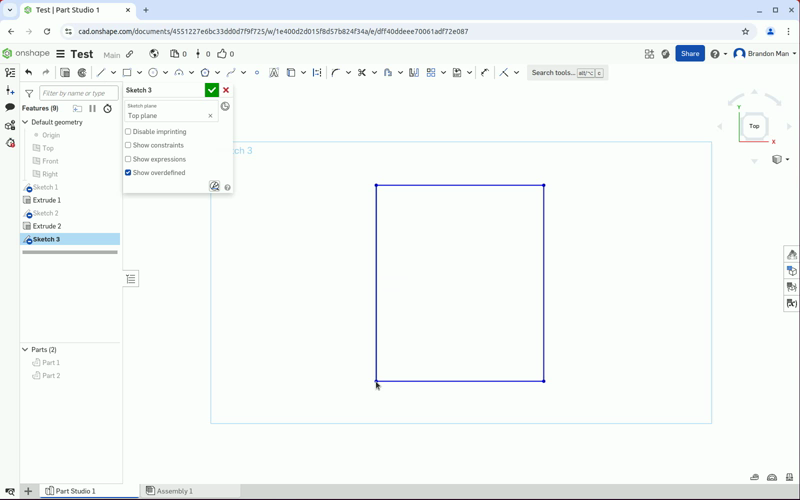
key(c)
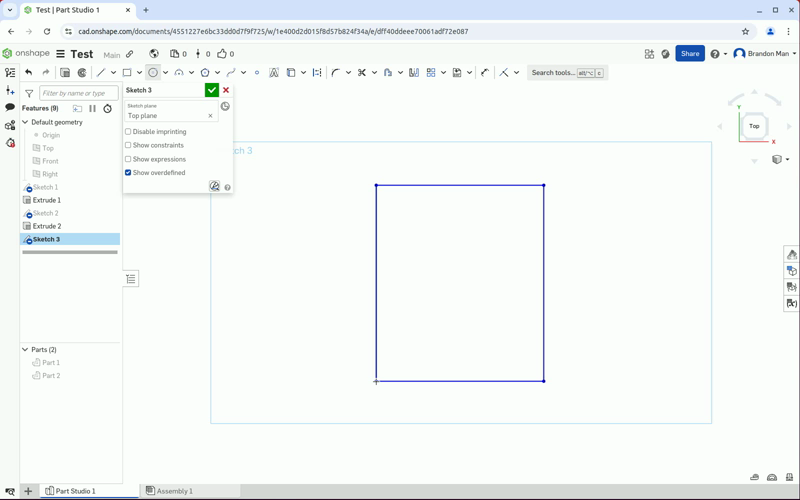
key_down(shift)
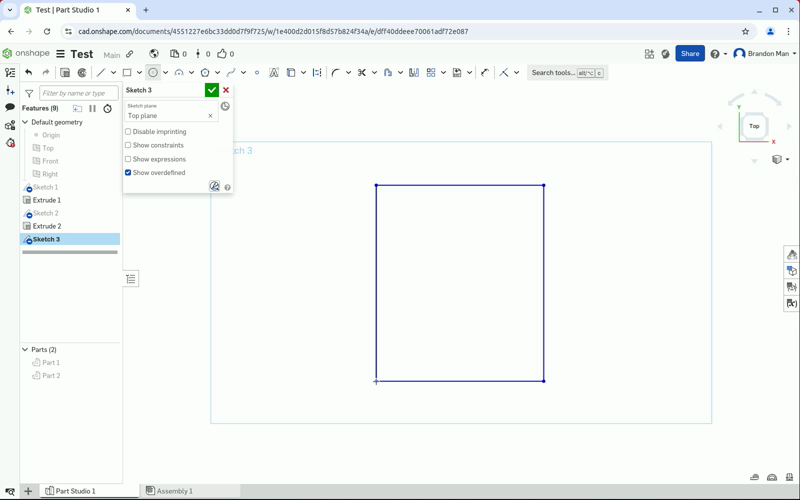
mouse_move(461, 282)
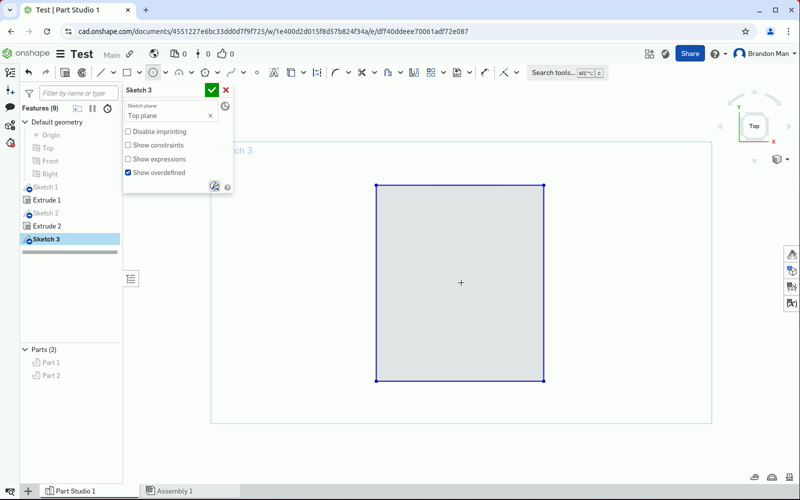
click(461, 282)
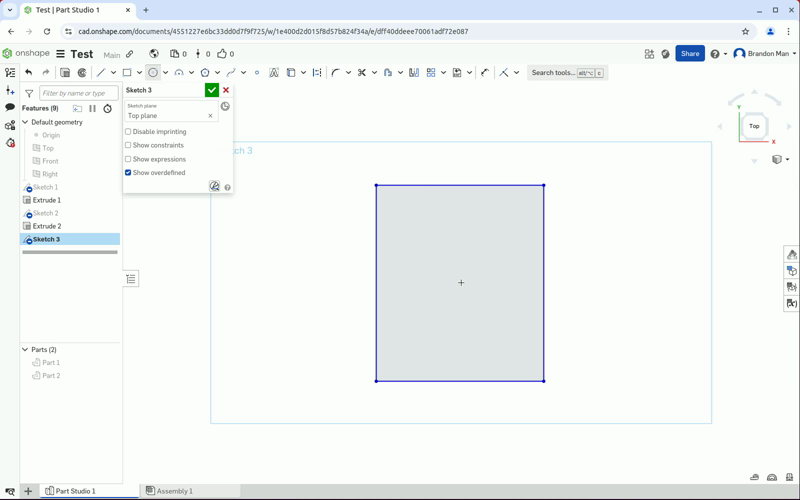
key_up(shift)
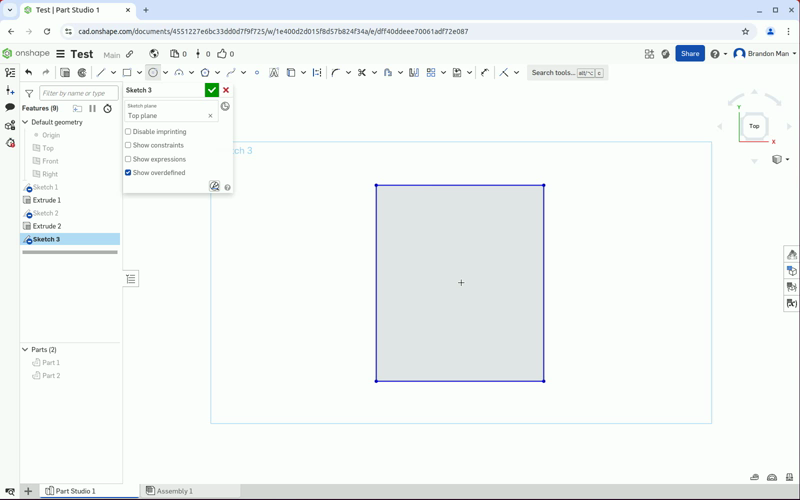
mouse_move(506, 282)
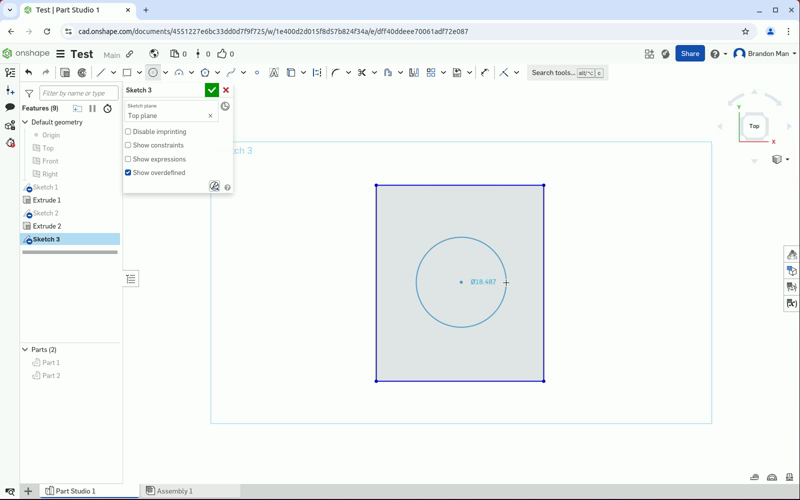
click(506, 282)
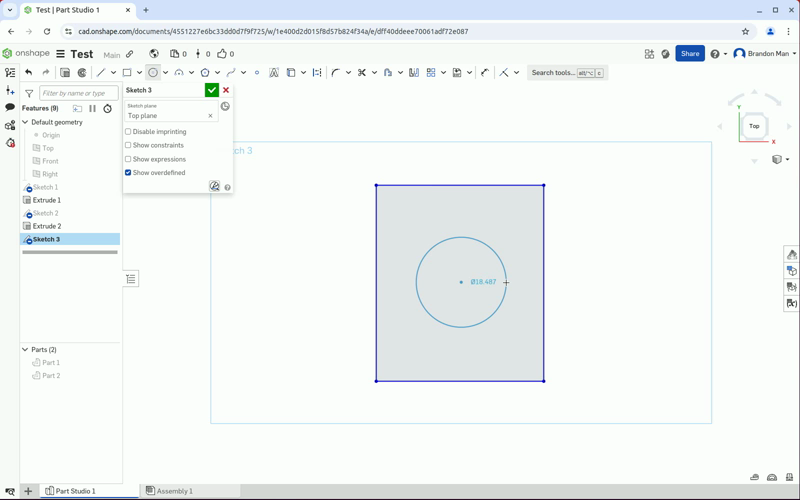
key(esc)
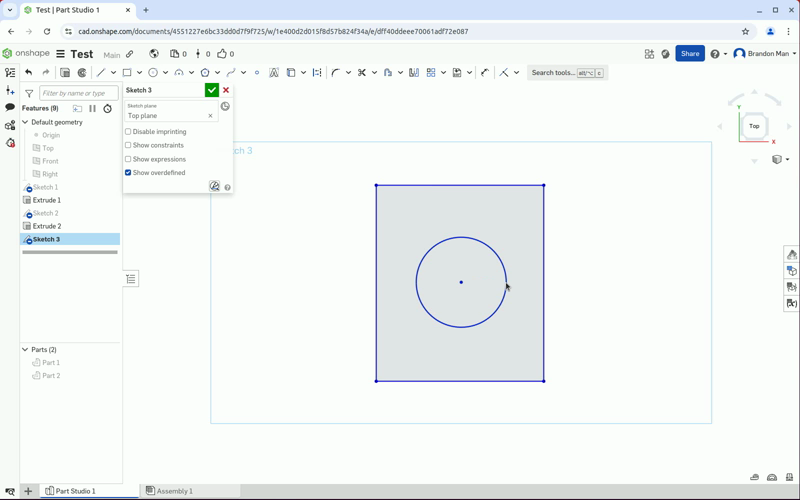
mouse_move(411, 358)
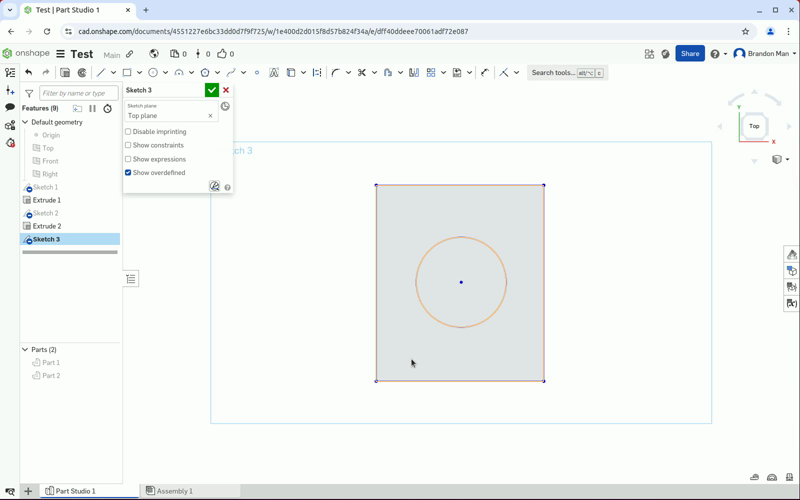
click(411, 358)
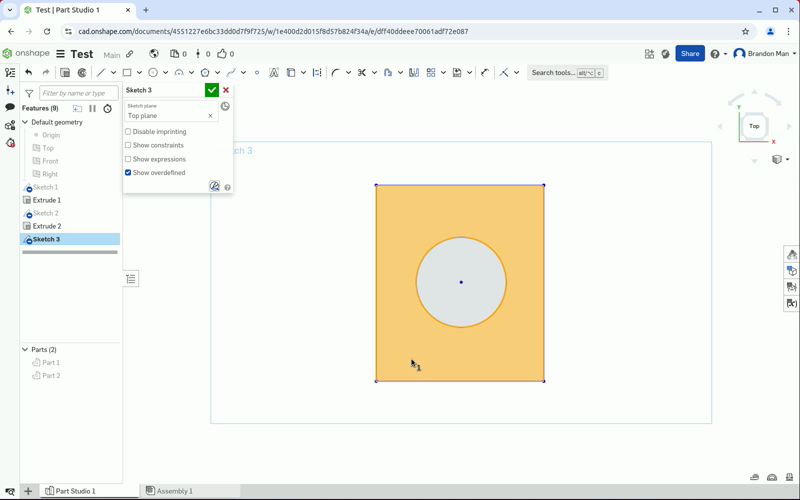
mouse_move(73, 352)
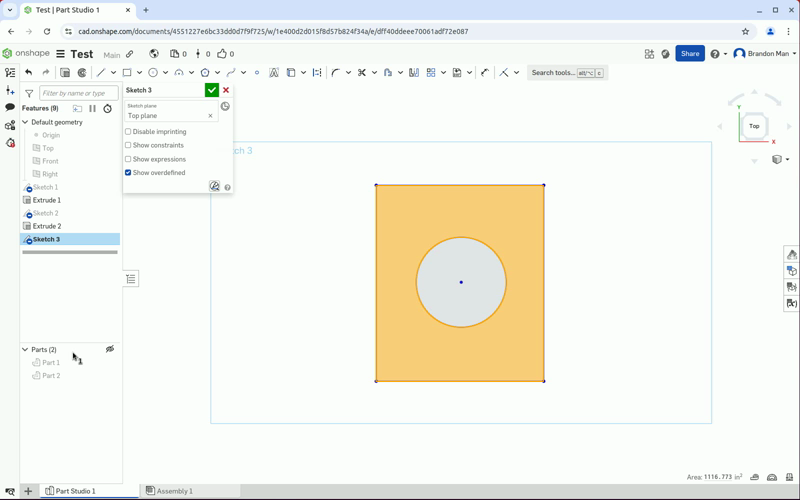
key(shift+y)
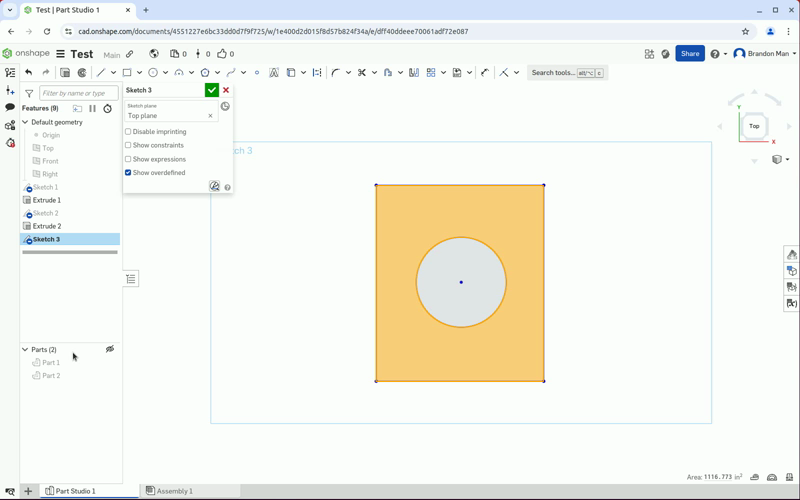
key(shift+e)
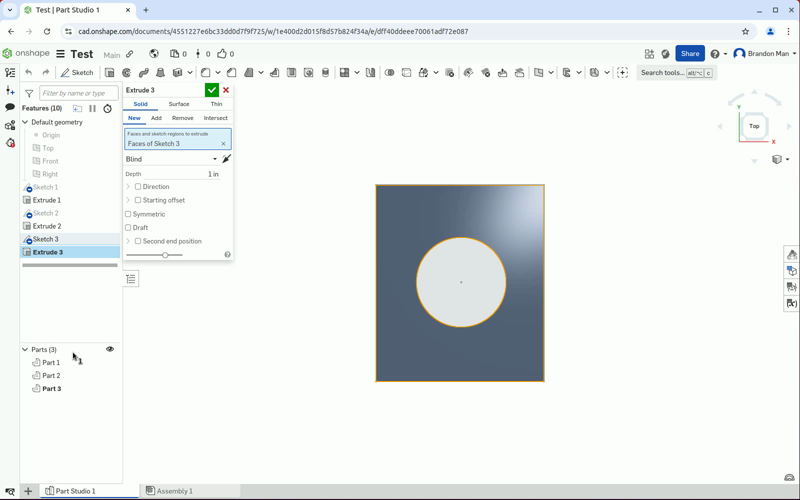
mouse_move(143, 106)
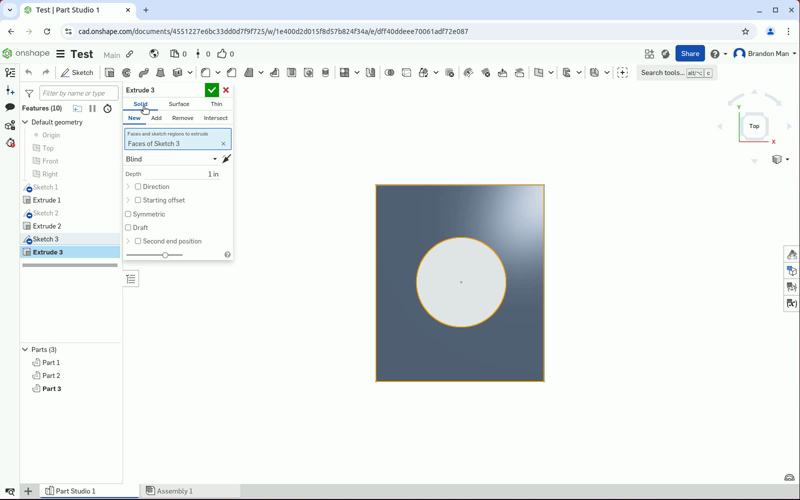
click(143, 106)
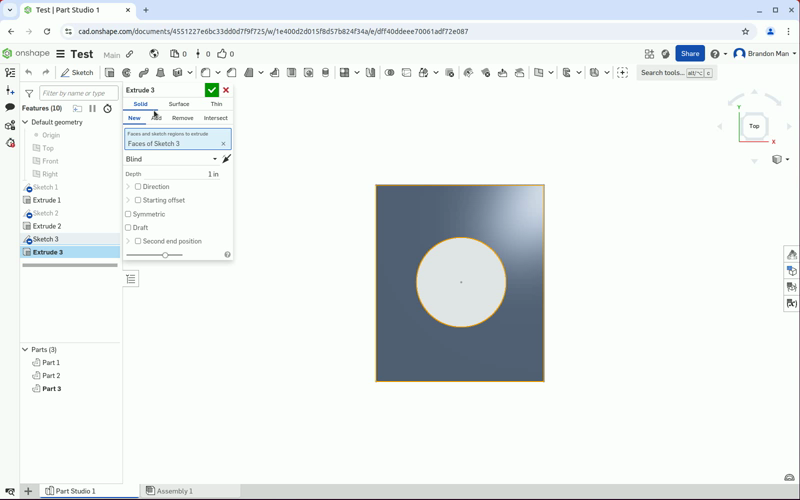
mouse_move(186, 120)
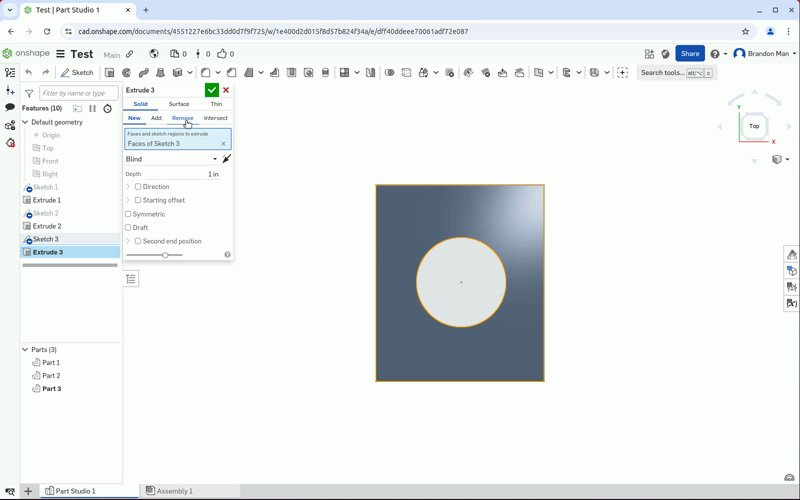
click(186, 120)
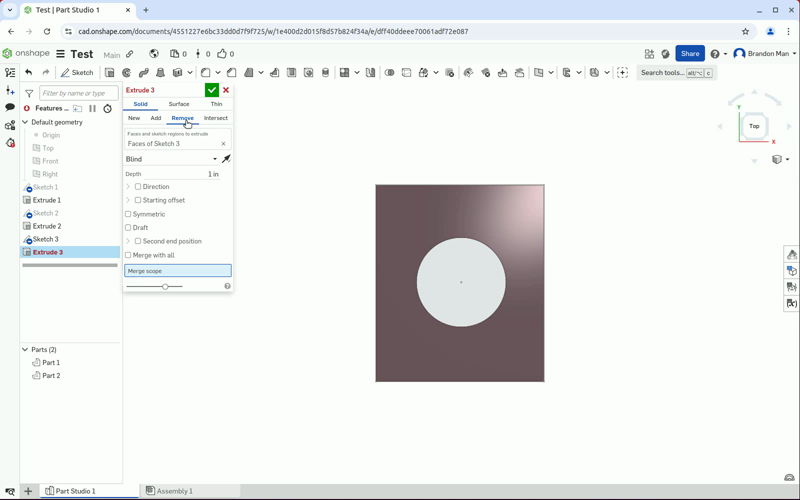
key(tab, 4)
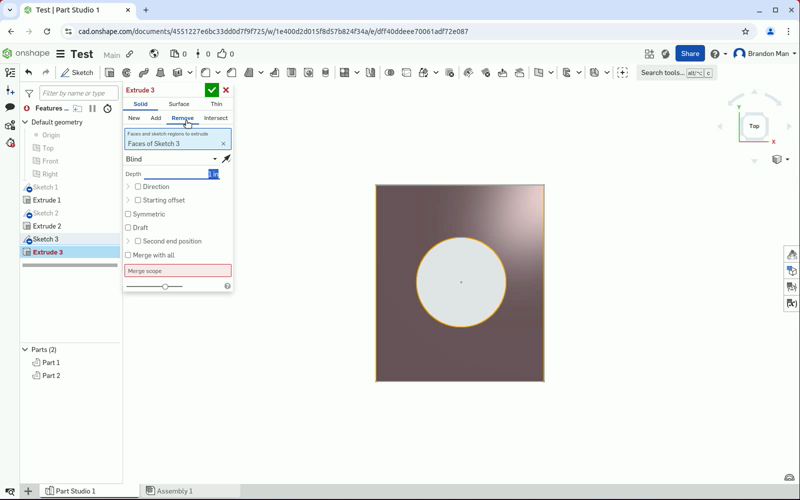
text(11.554)
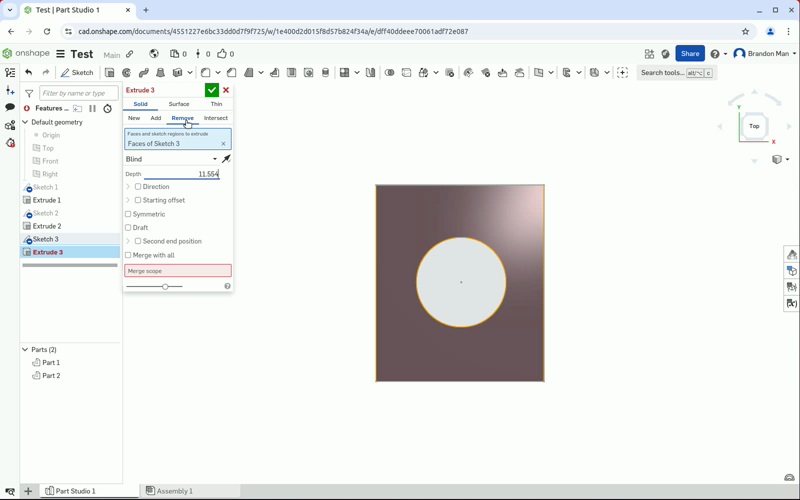
key(tab, 6)
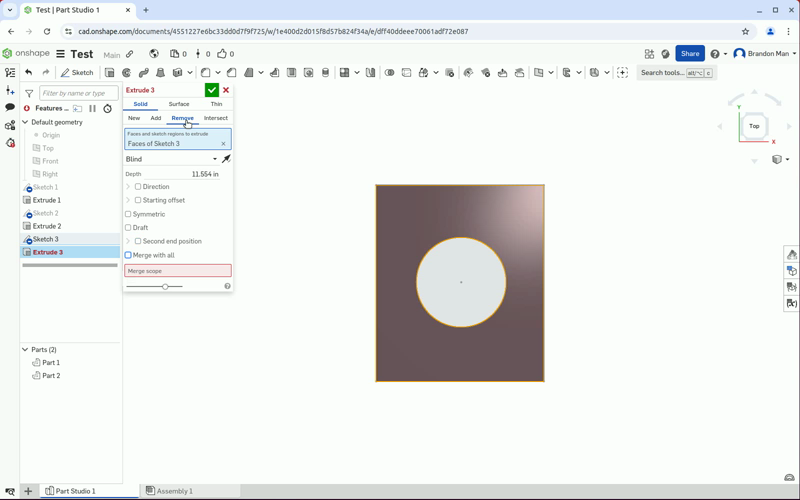
key(space)
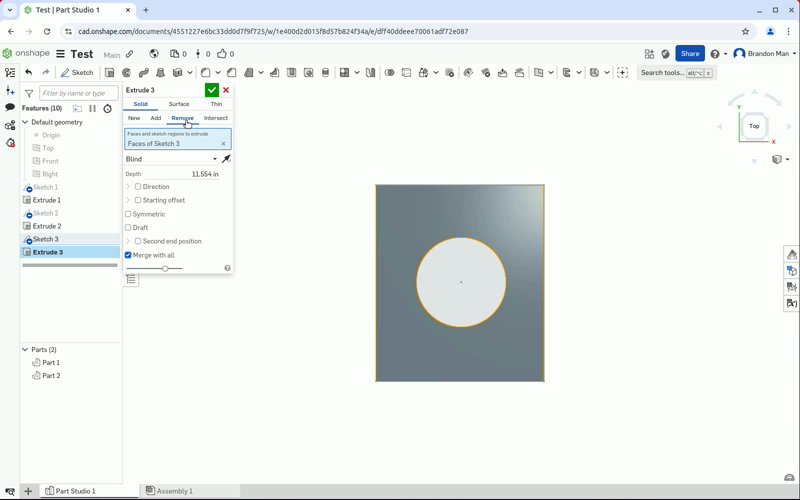
key(enter)
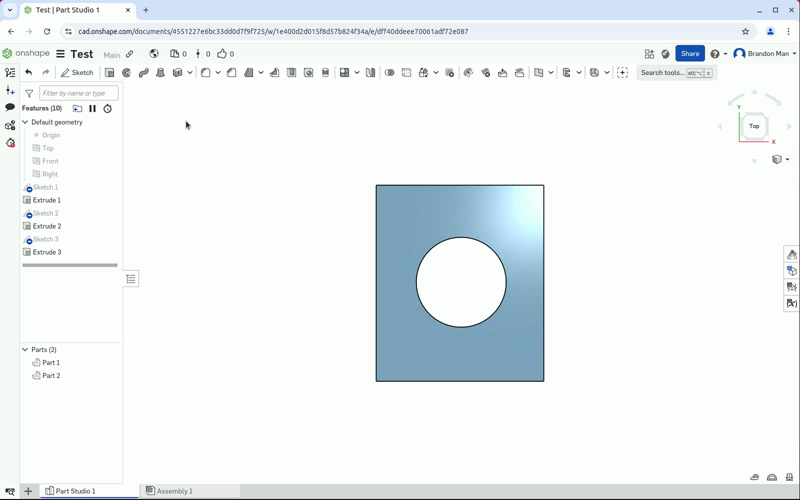
key(shift+h)
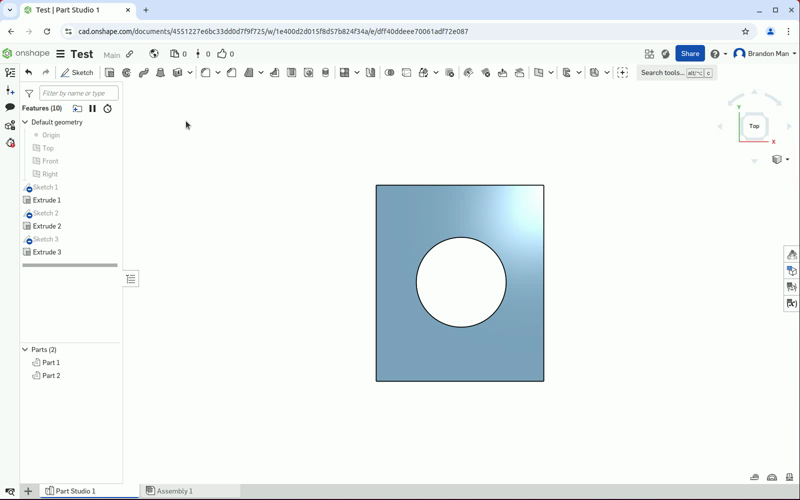
key(shift+h)
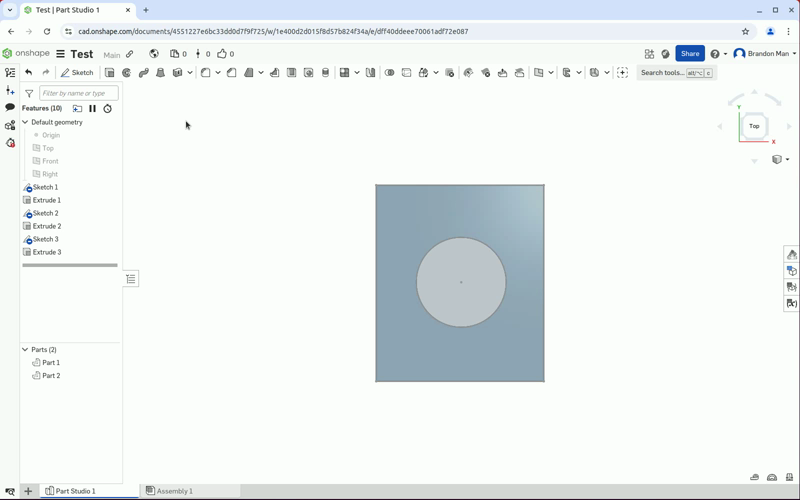
key(shift+7)
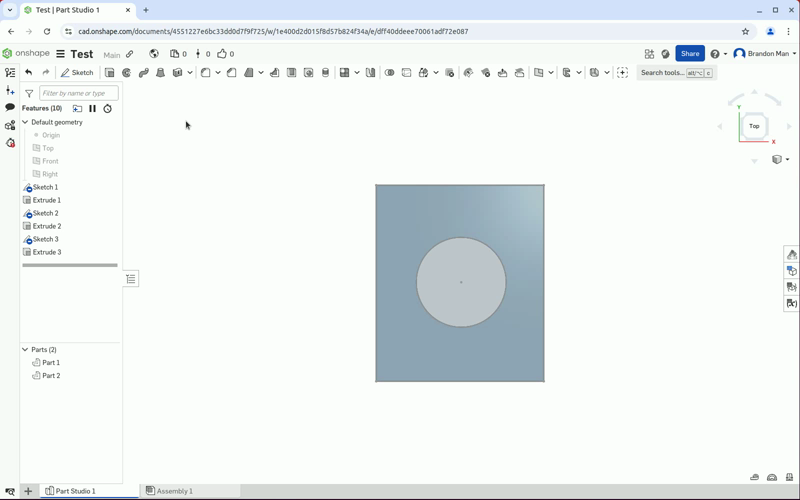
key(up, 3)
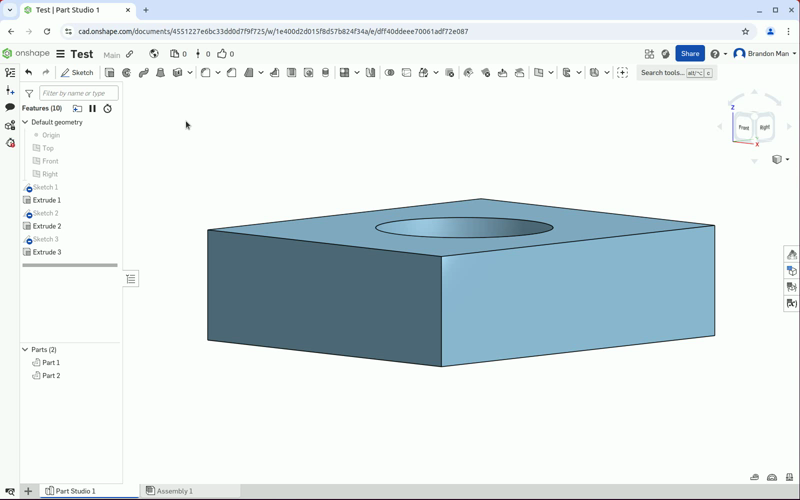
key(left, 3)
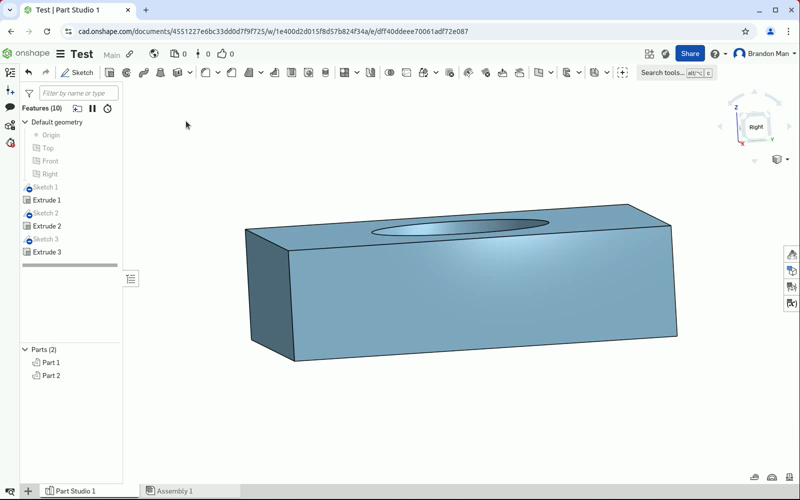
key(right, 3)
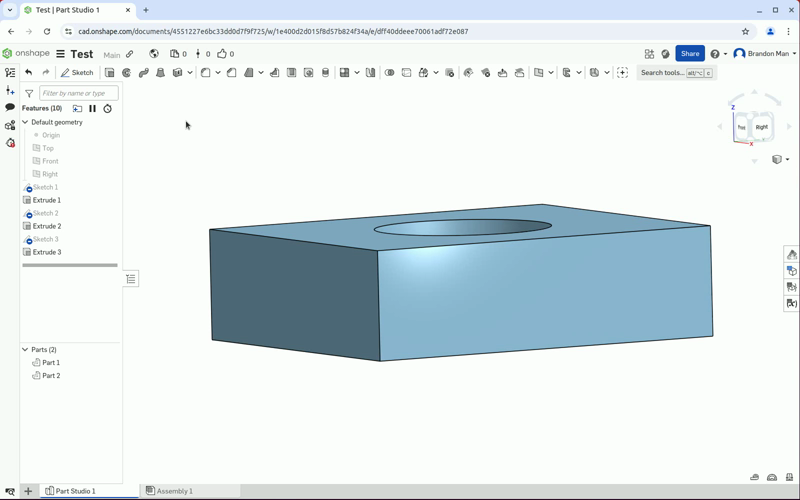
key(down, 3)
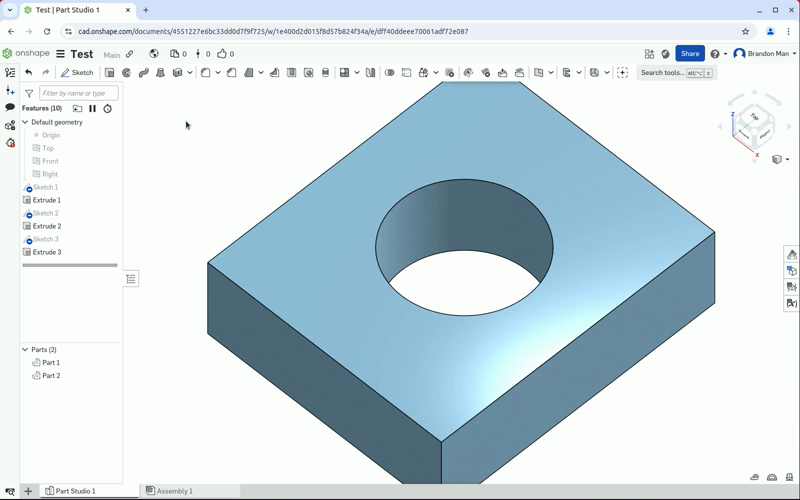
mouse_move(73, 189)
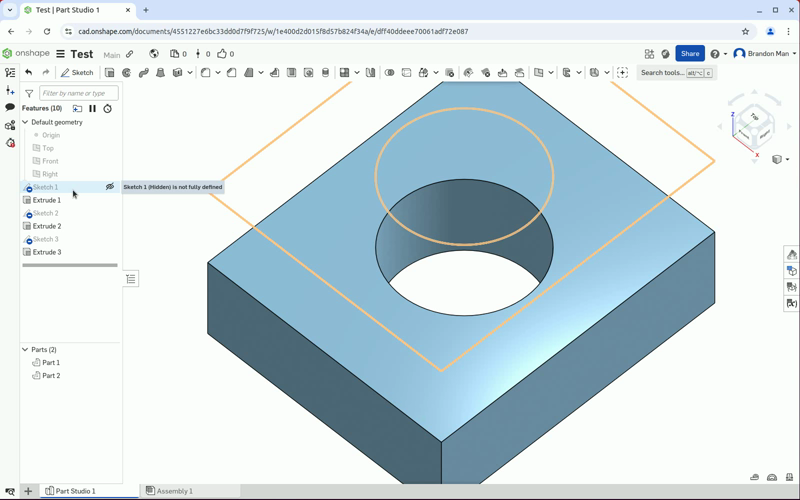
click(73, 189)